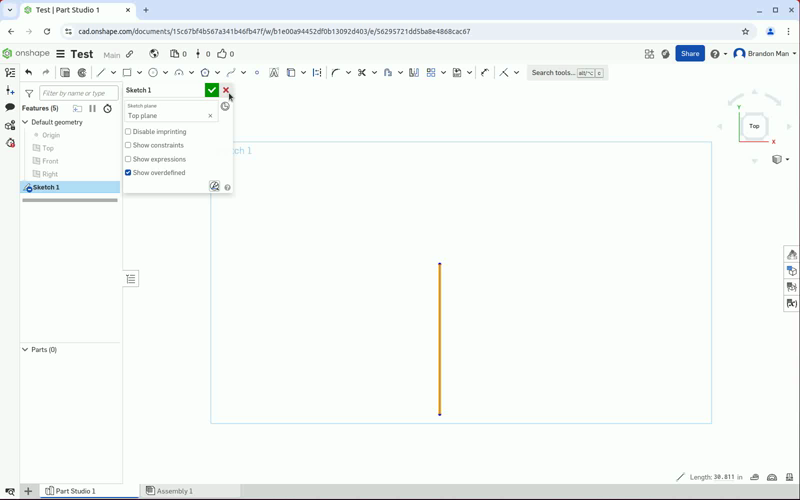
key(shift+h)
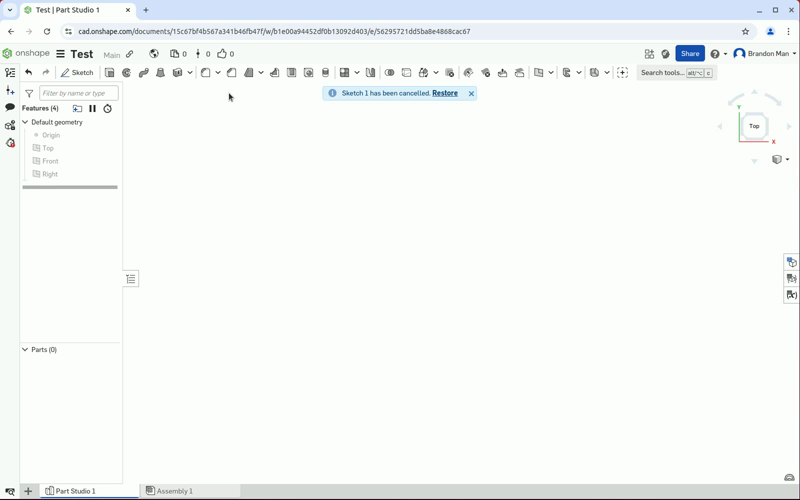
mouse_move(73, 352)
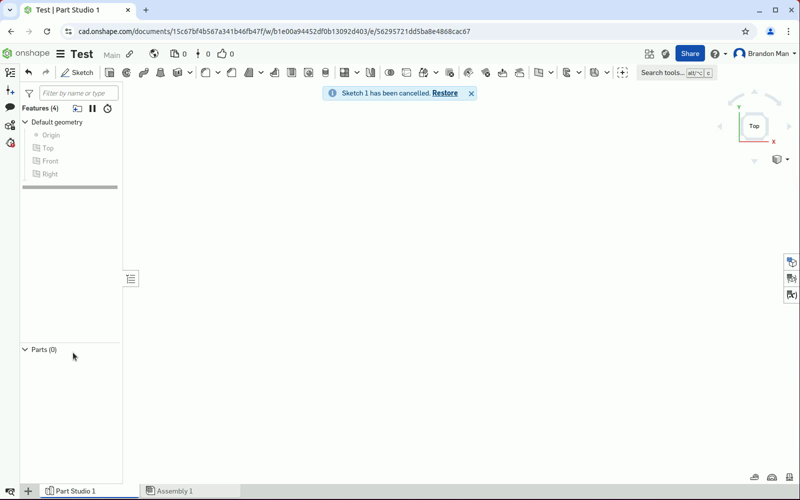
key(y)
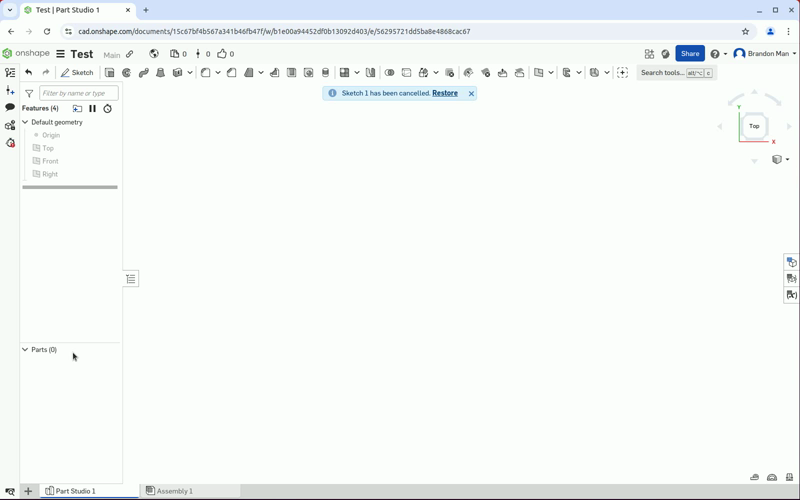
key(shift+p)
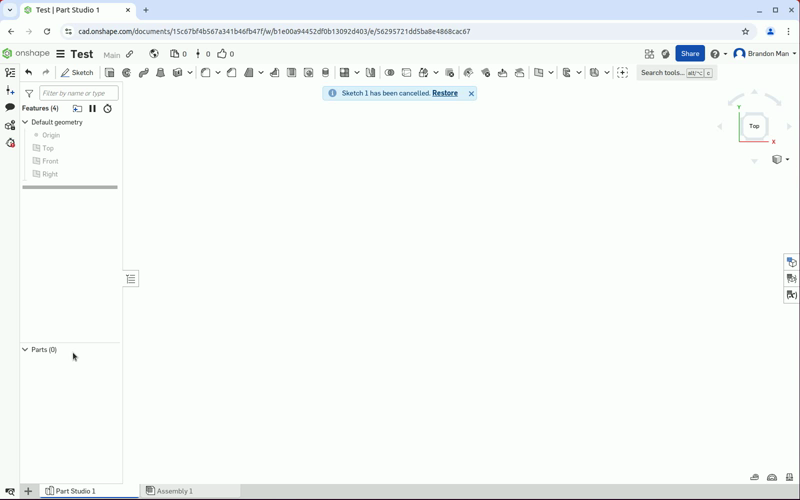
key(space)
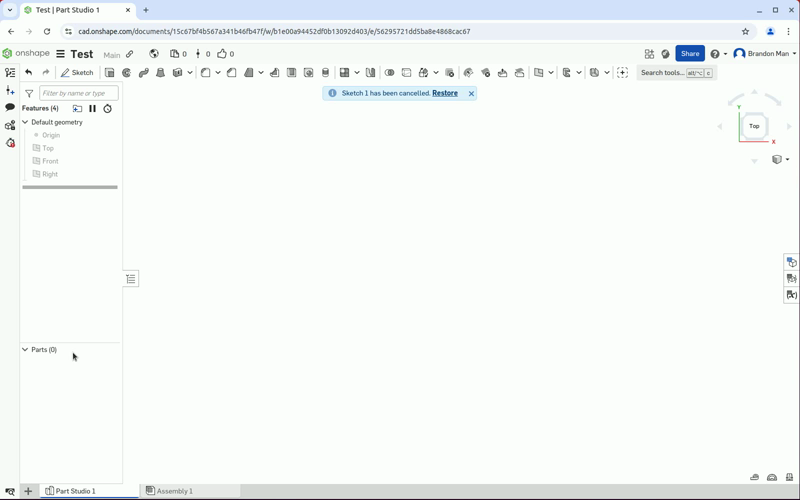
key_down(shift)
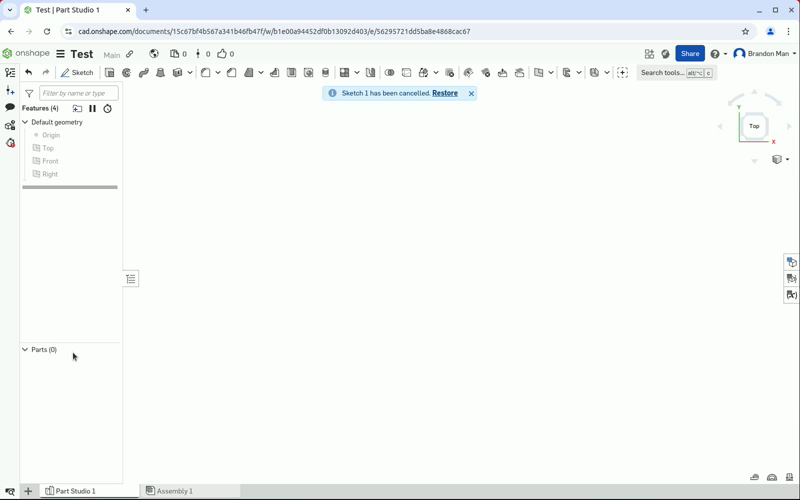
key(up)
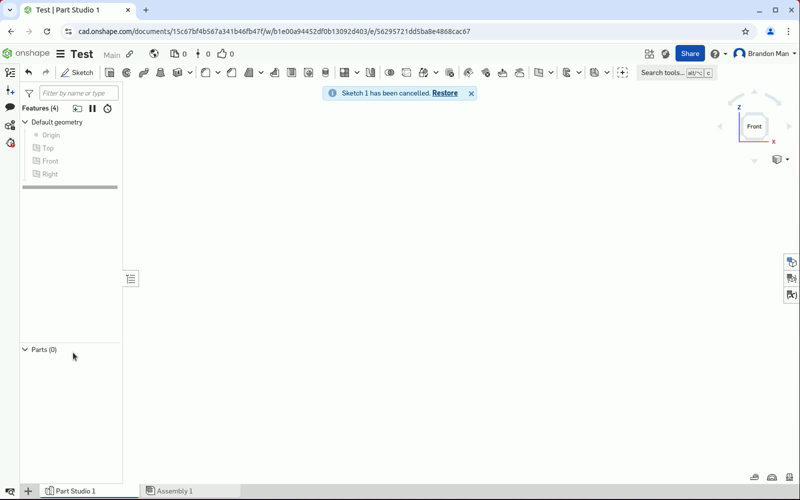
key_up(shift)
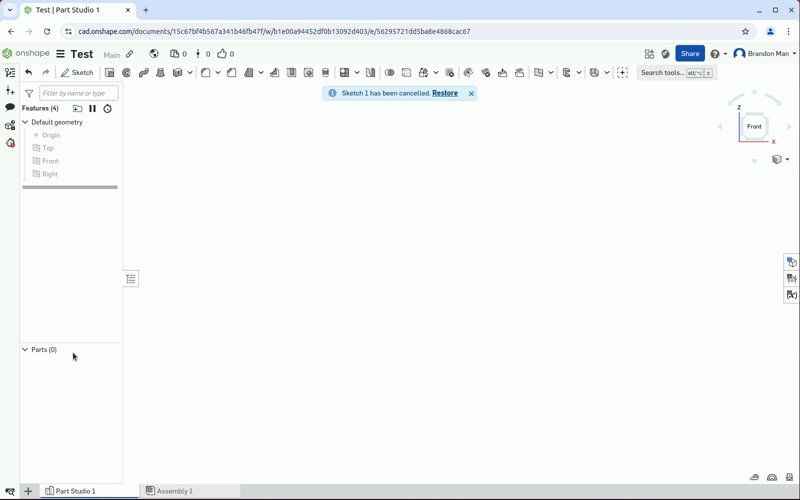
mouse_move(73, 352)
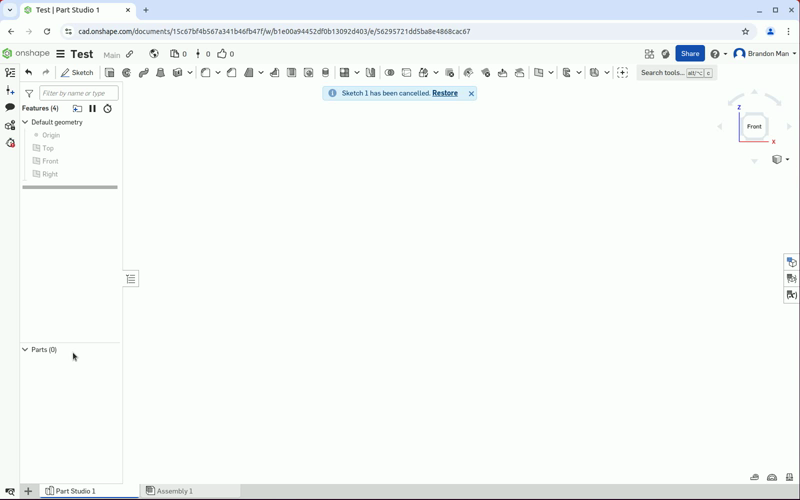
key(shift+y)
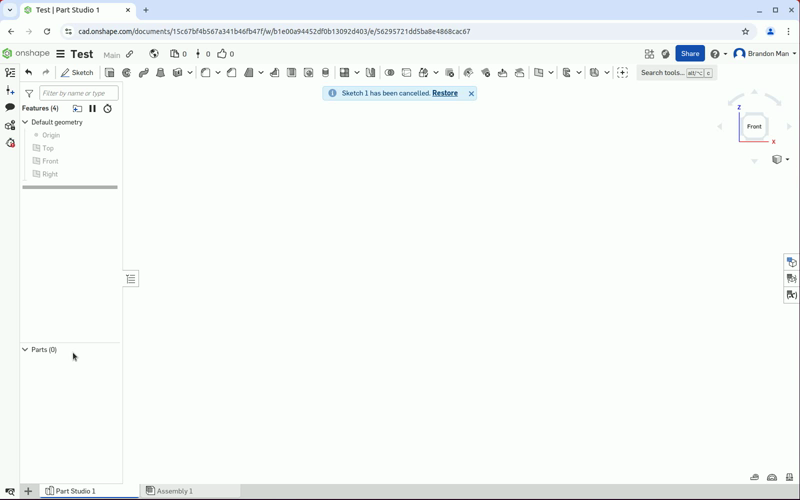
key(shift+s)
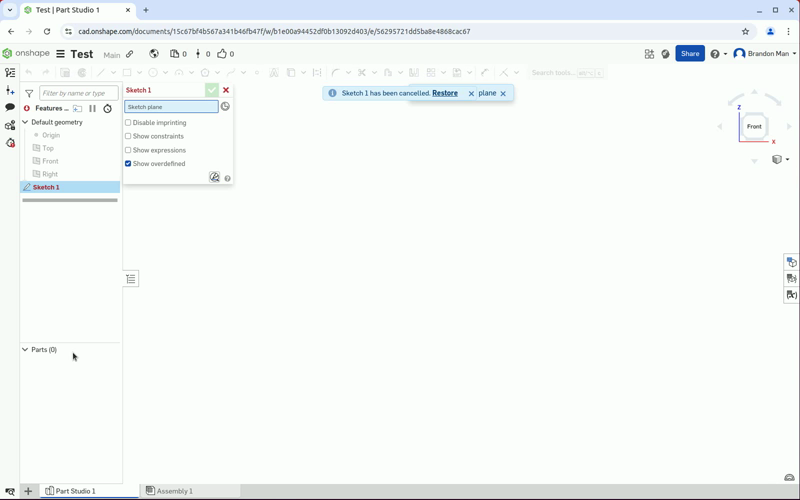
mouse_move(73, 163)
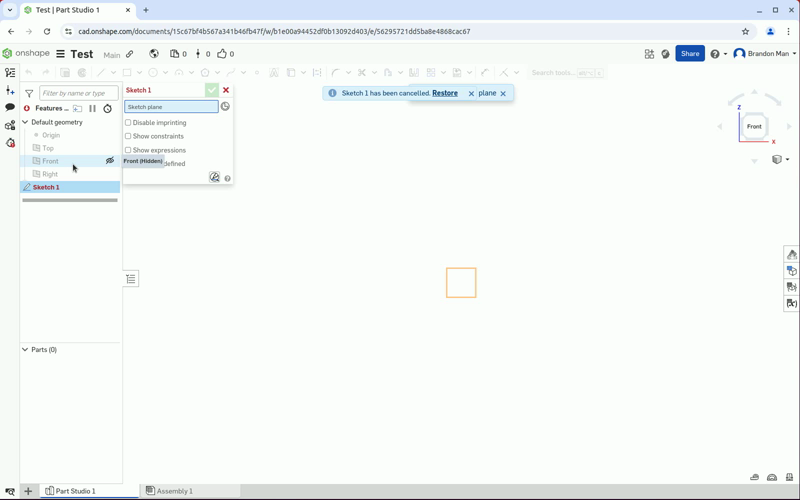
click(73, 163)
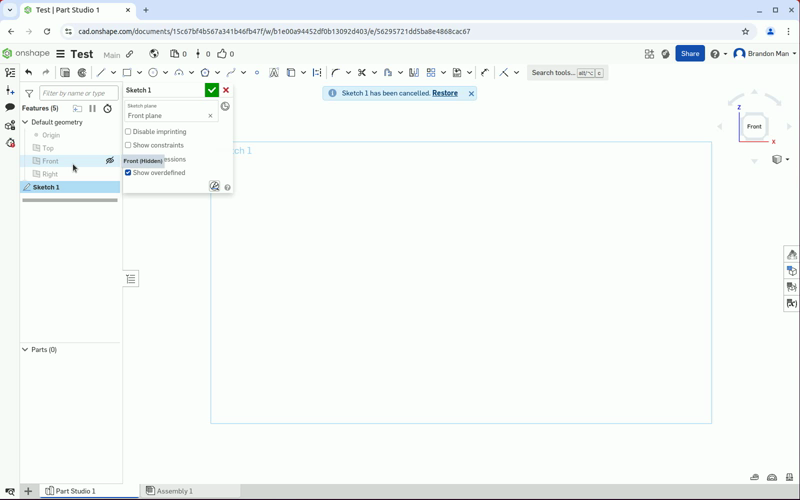
mouse_move(73, 352)
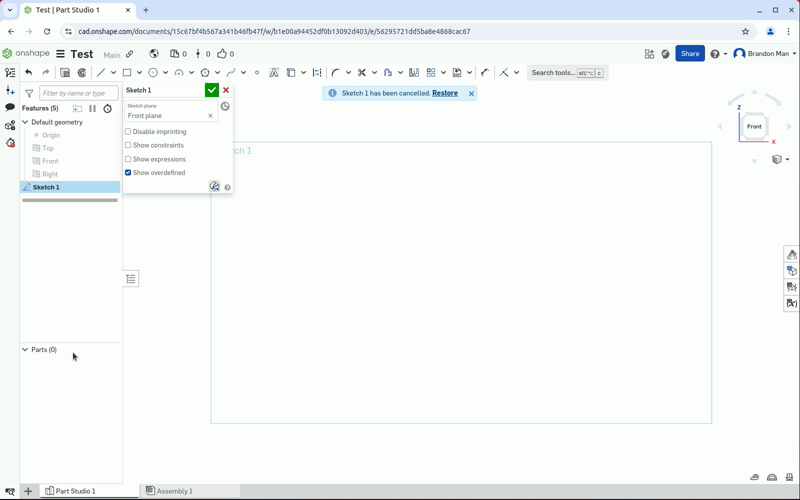
key(y)
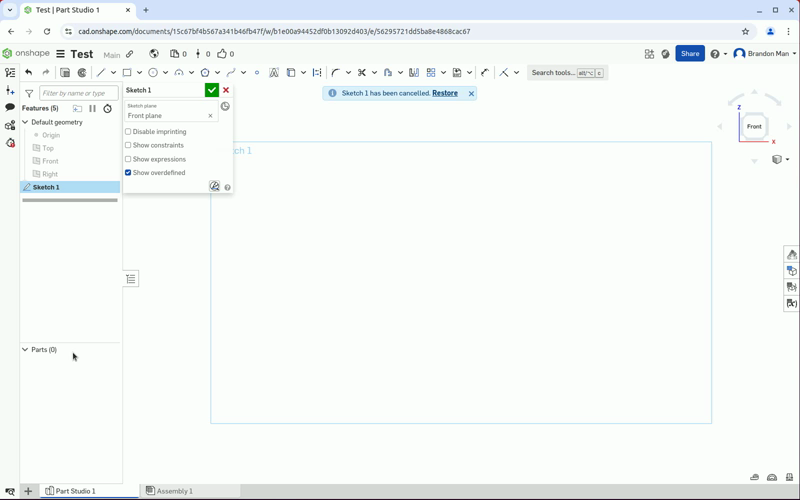
key(a)
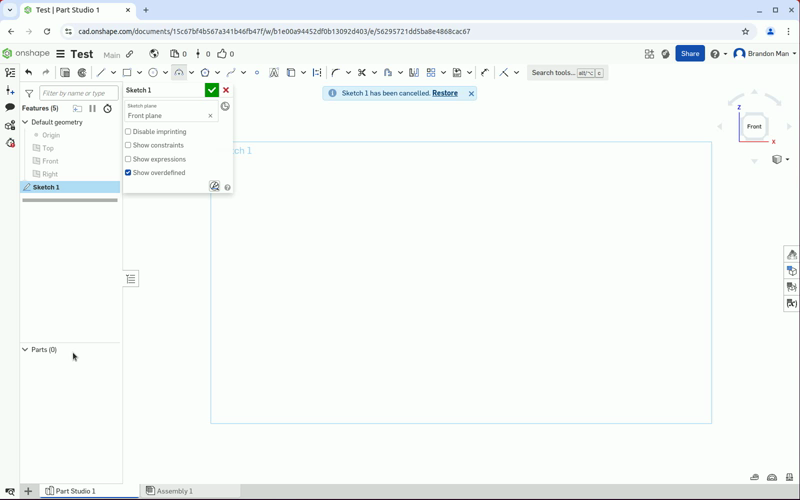
key_down(shift)
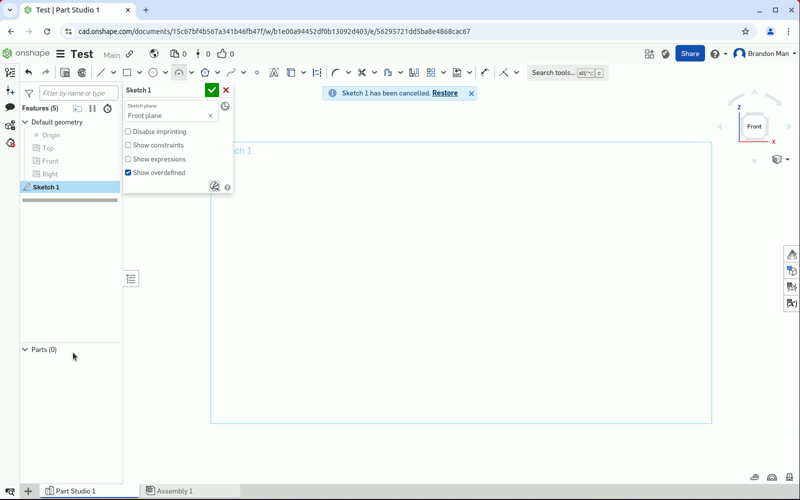
mouse_move(410, 345)
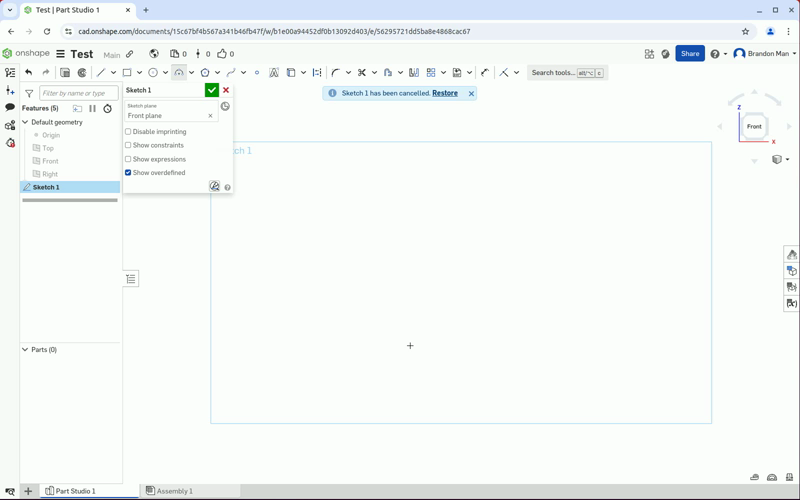
click(410, 345)
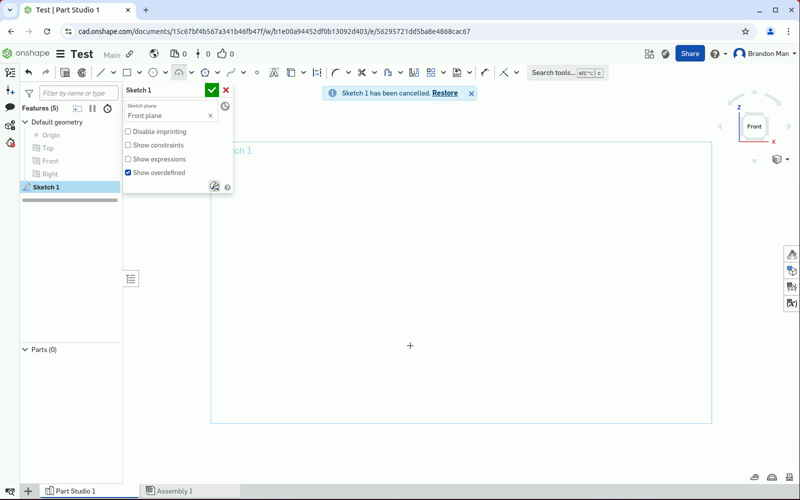
key_up(shift)
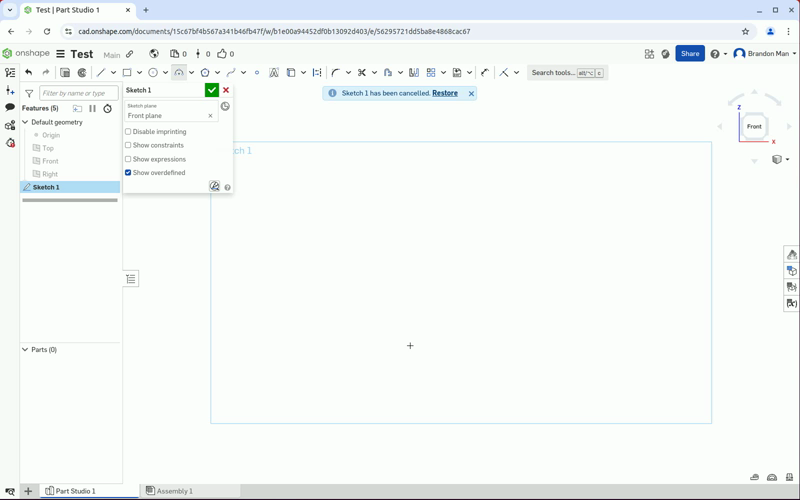
key_down(shift)
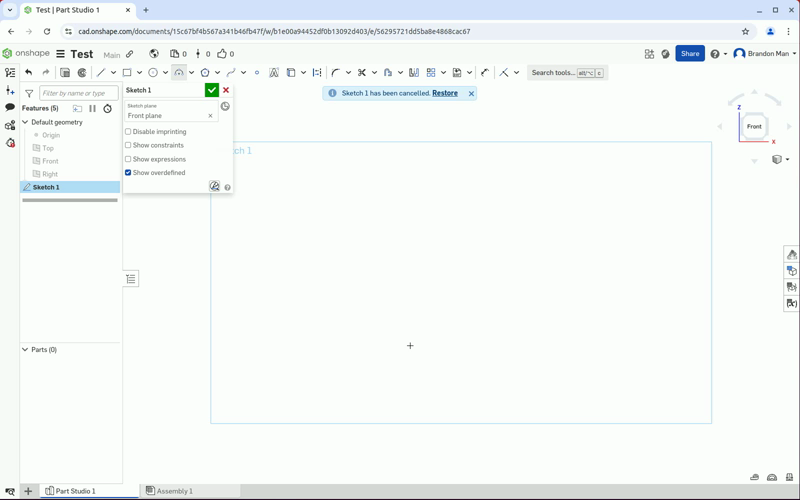
mouse_move(510, 345)
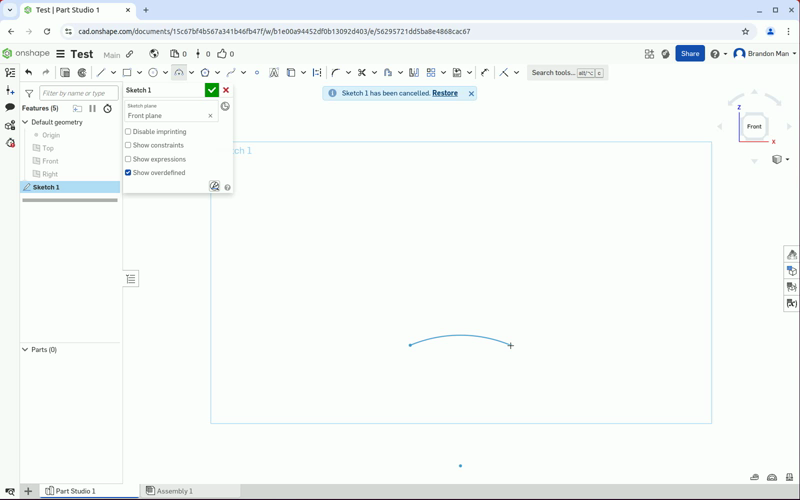
click(510, 345)
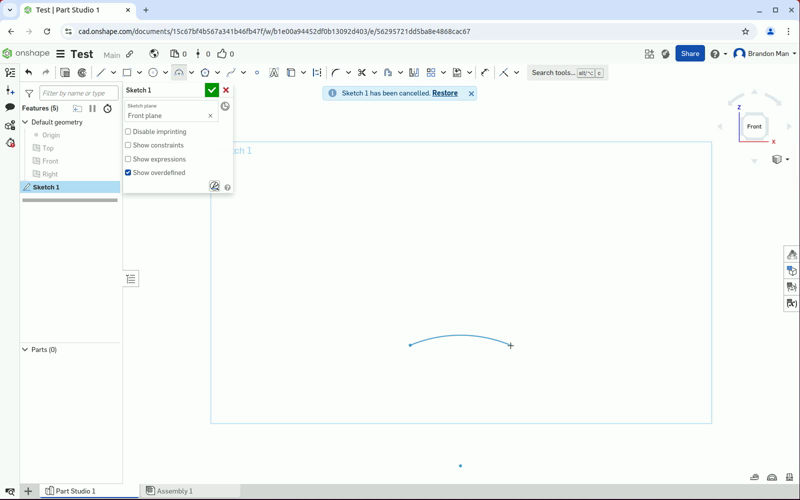
mouse_move(460, 294)
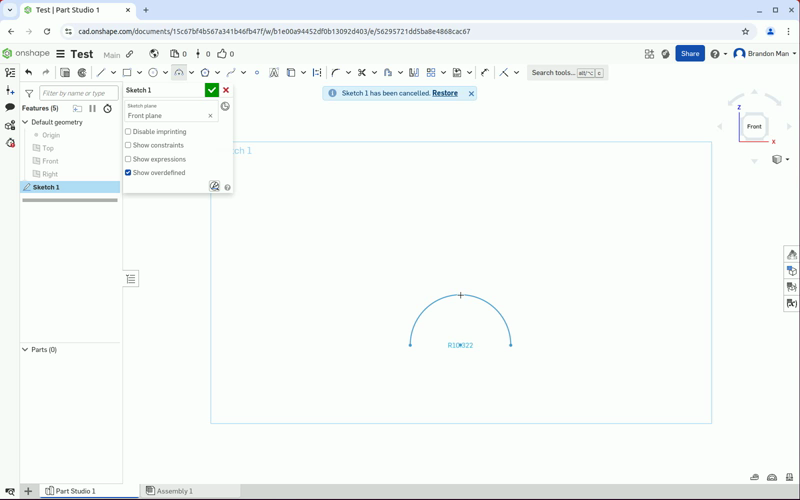
click(460, 294)
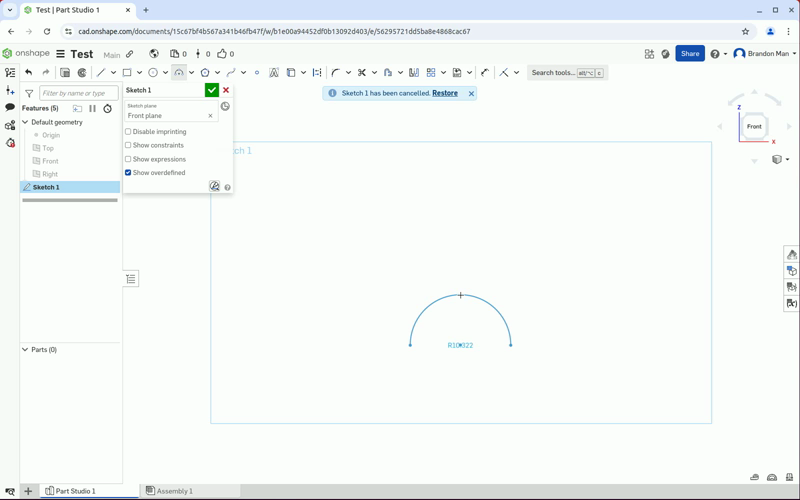
key_up(shift)
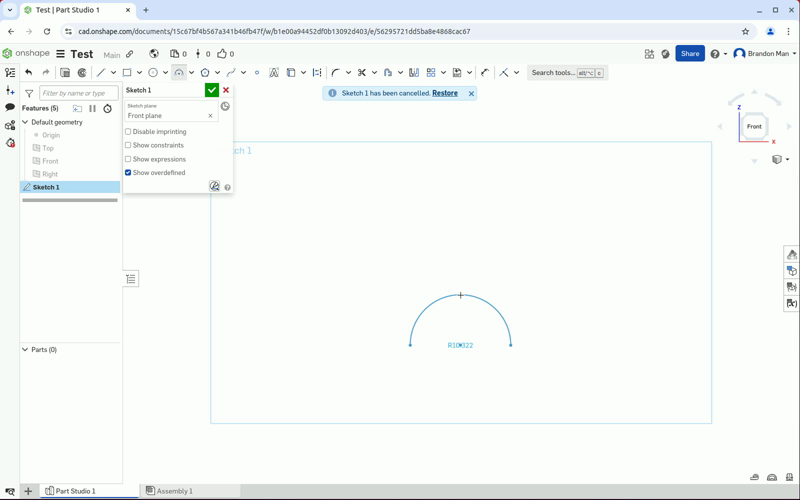
key(esc)
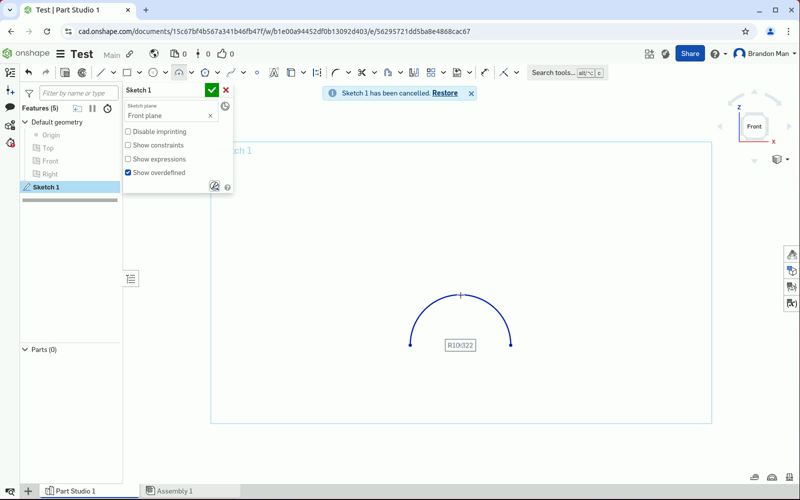
key(l)
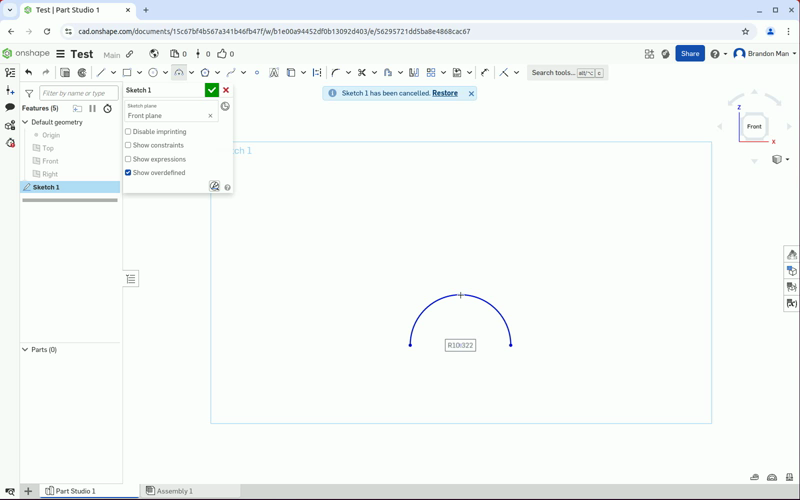
mouse_move(510, 345)
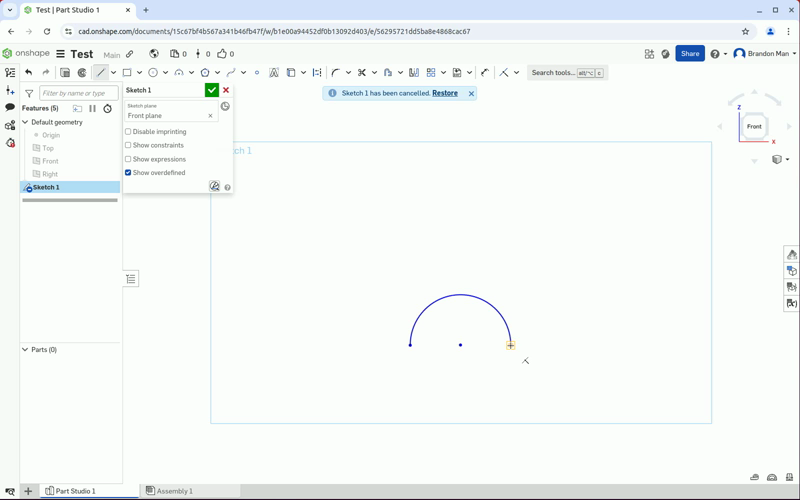
click(510, 345)
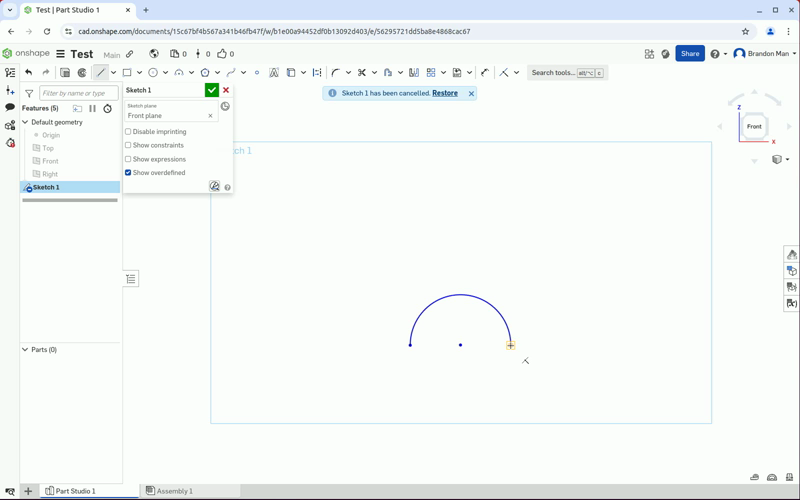
key_down(shift)
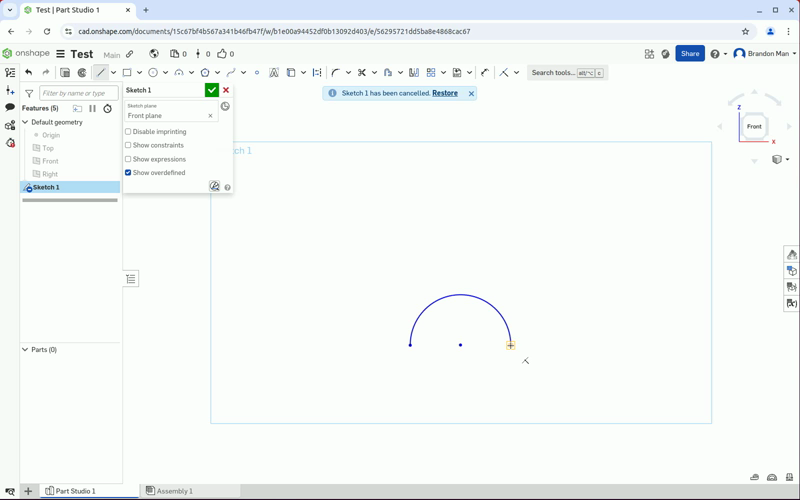
mouse_move(510, 220)
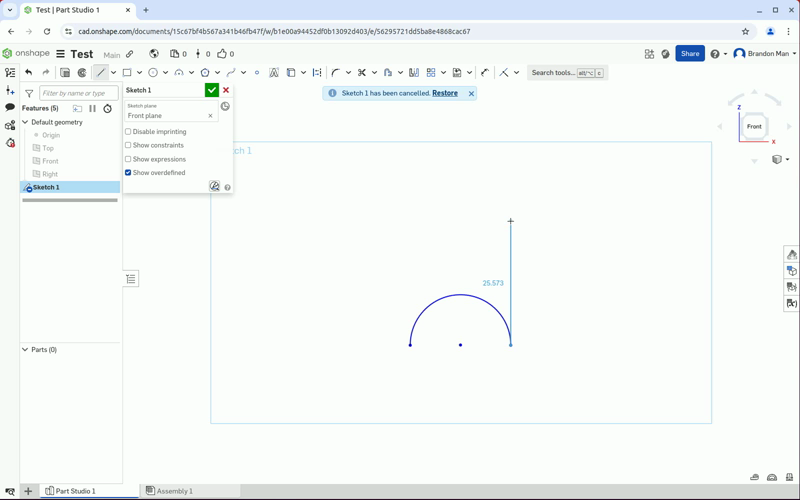
click(510, 220)
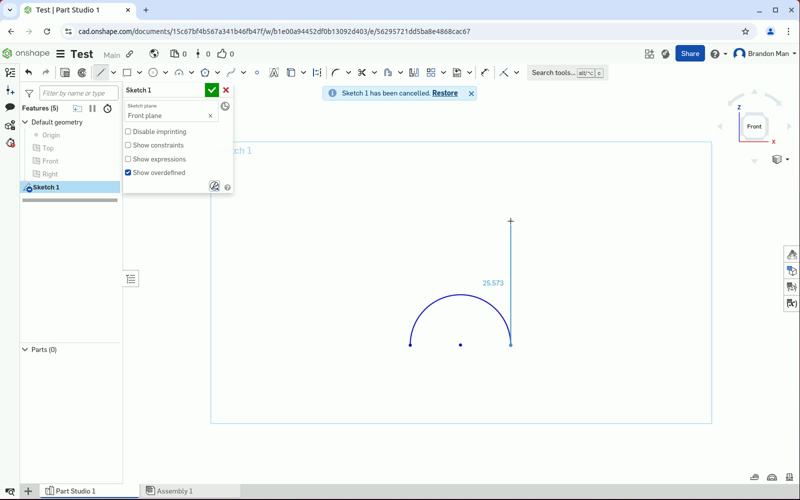
key_up(shift)
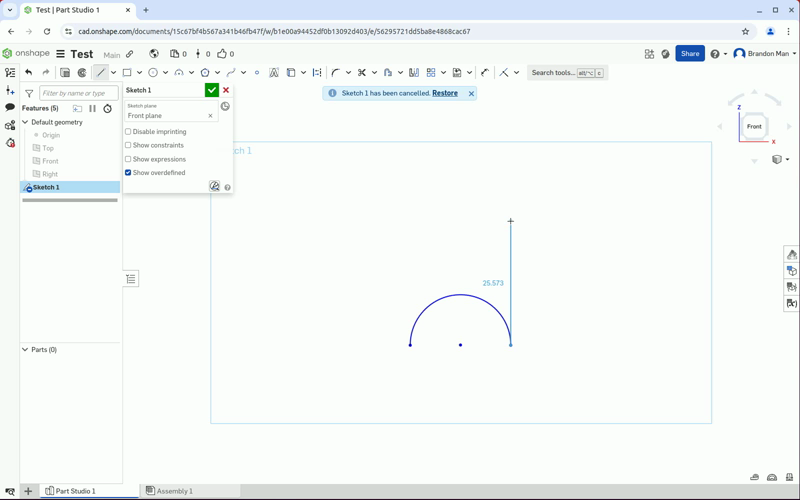
key(esc)
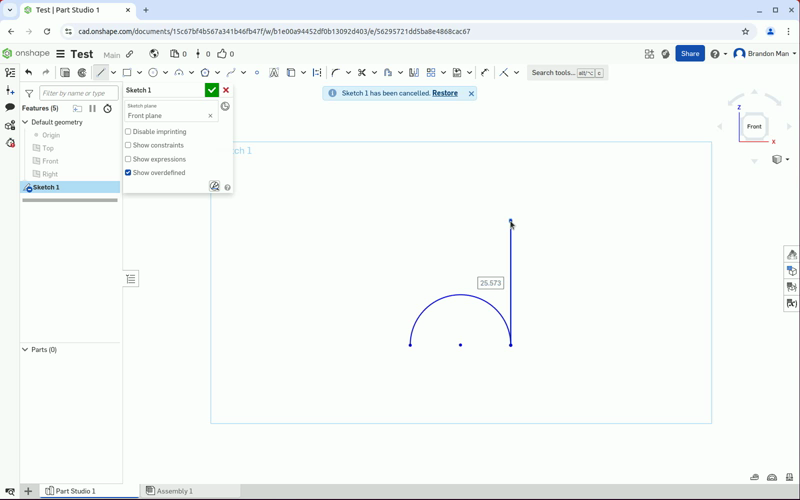
key(a)
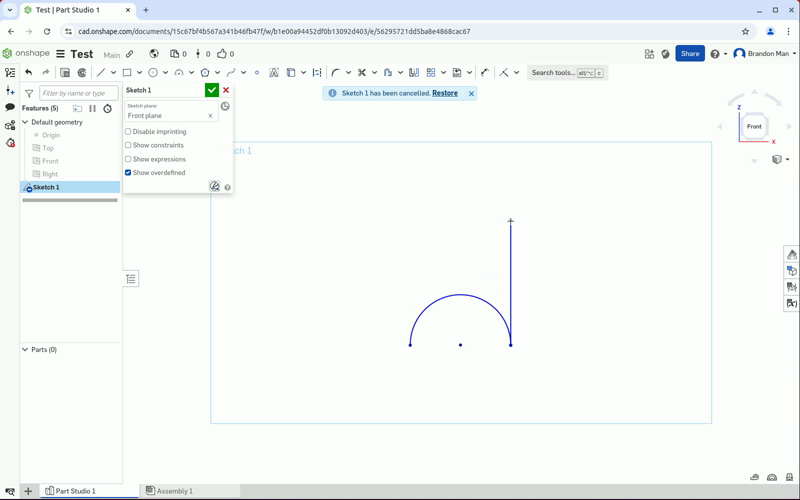
mouse_move(510, 220)
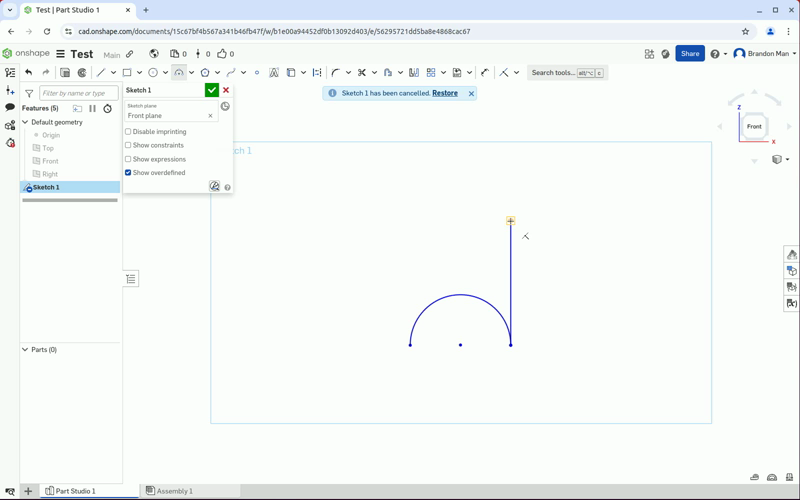
click(510, 220)
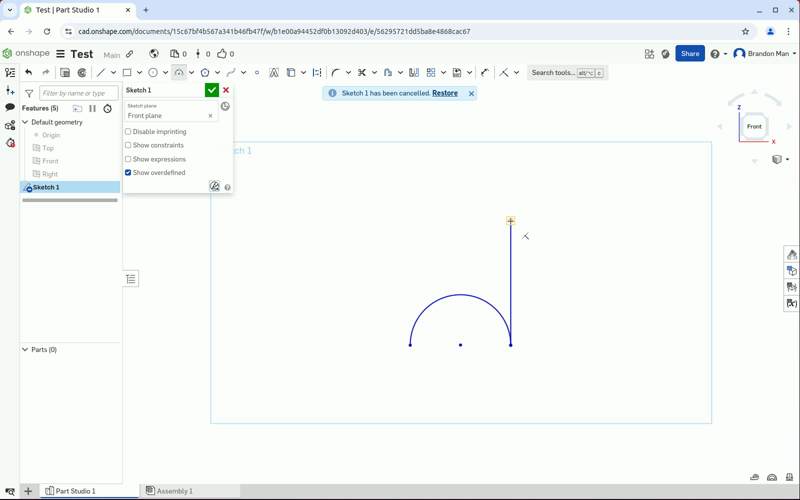
key_down(shift)
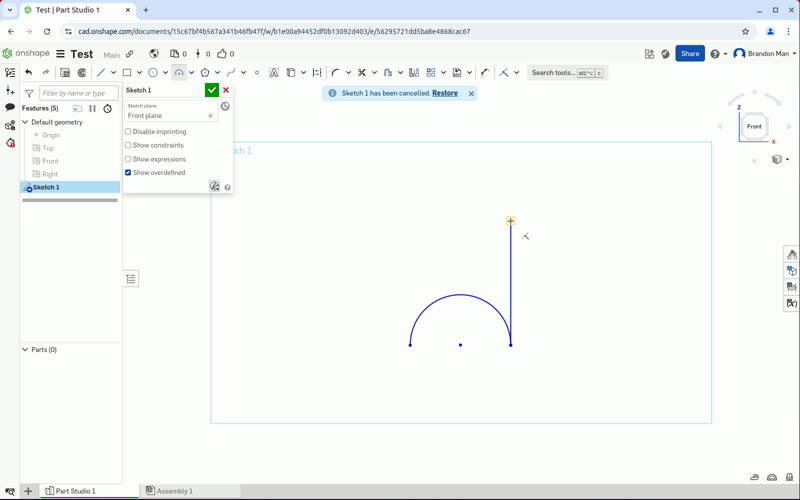
mouse_move(410, 220)
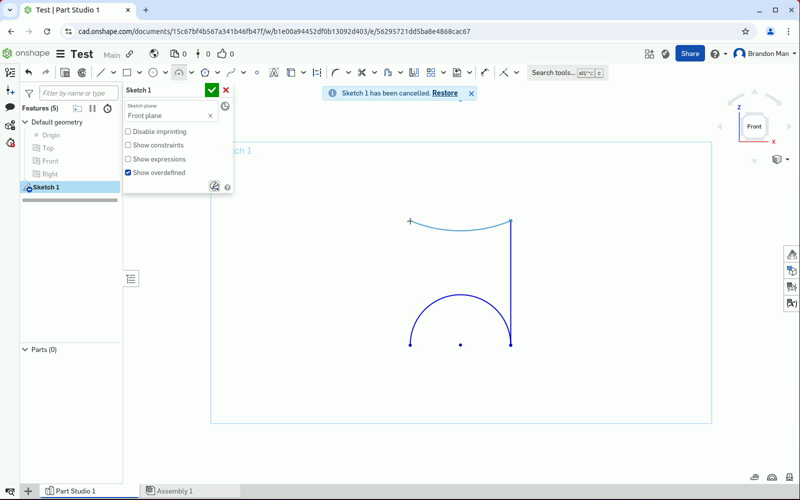
click(410, 220)
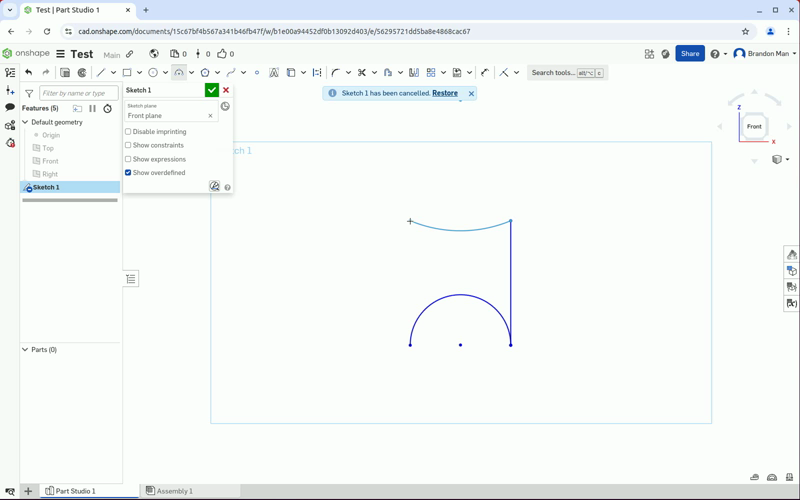
mouse_move(460, 271)
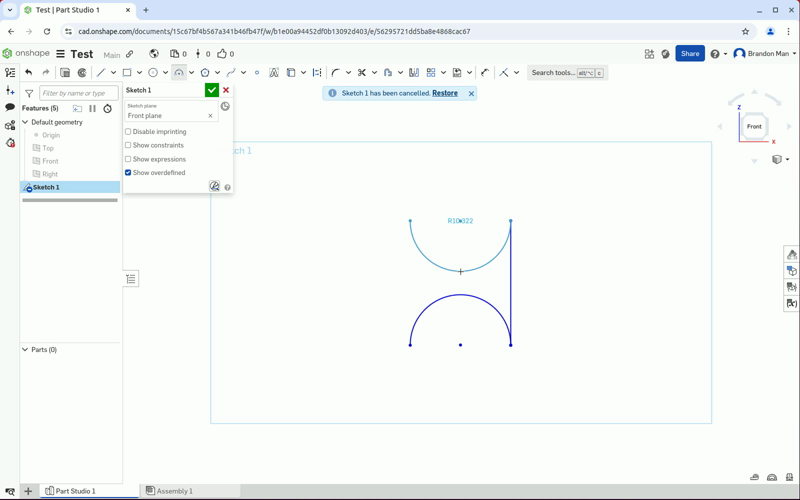
click(460, 271)
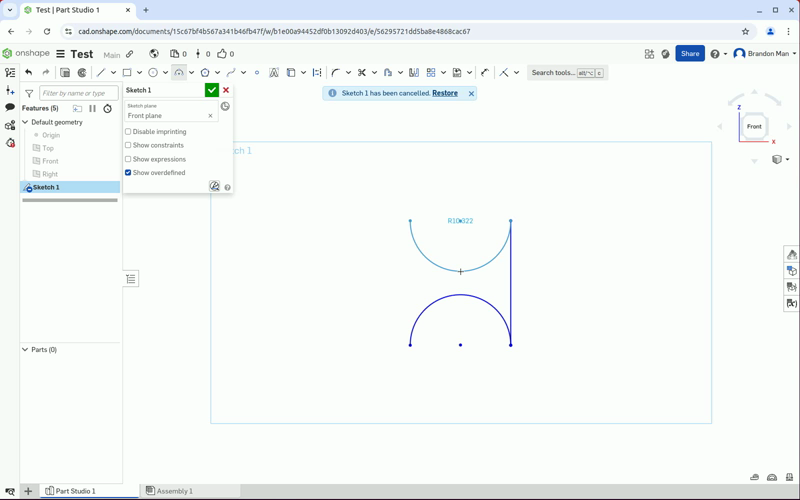
key_up(shift)
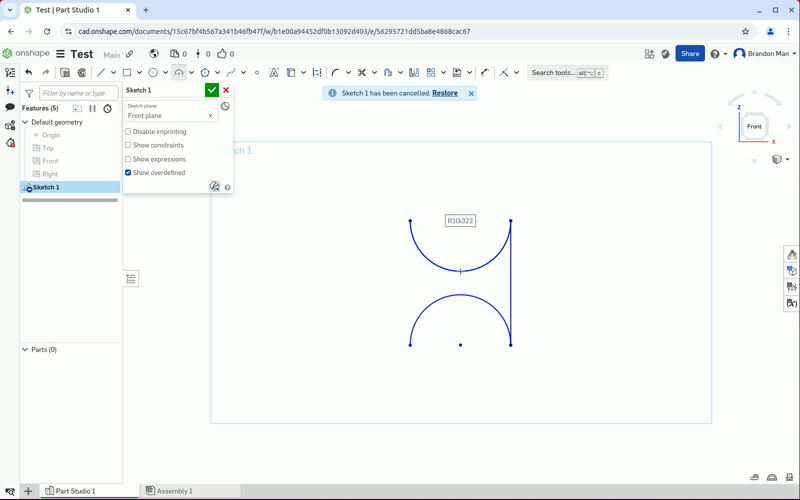
key(esc)
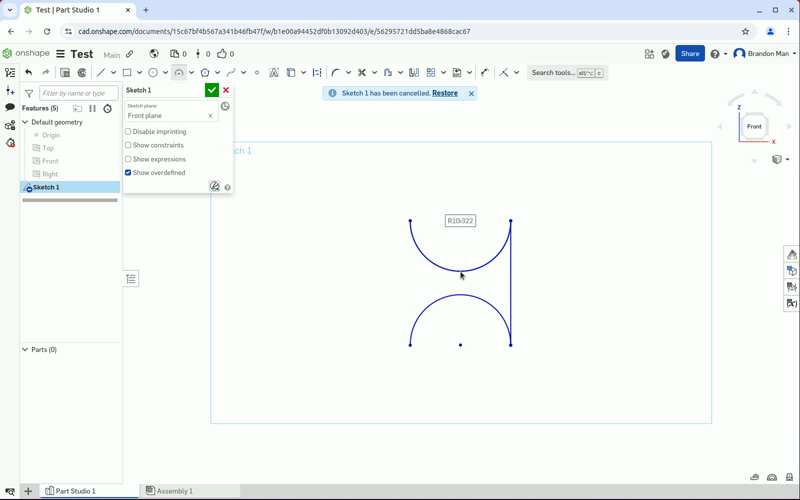
key(l)
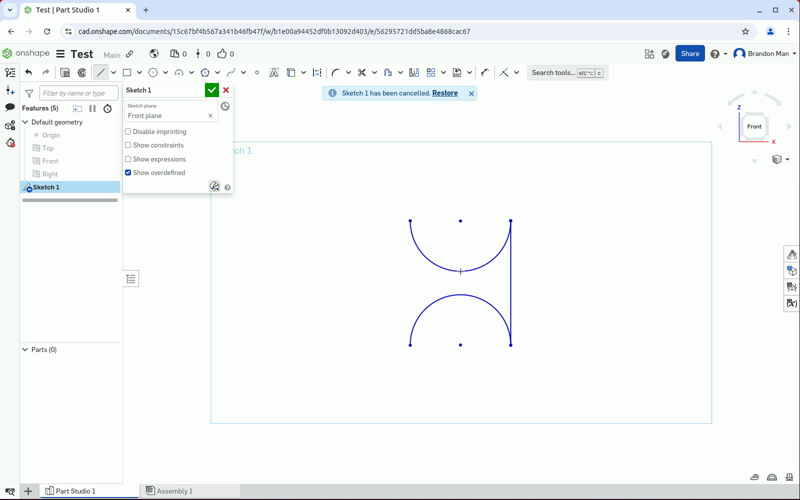
mouse_move(410, 220)
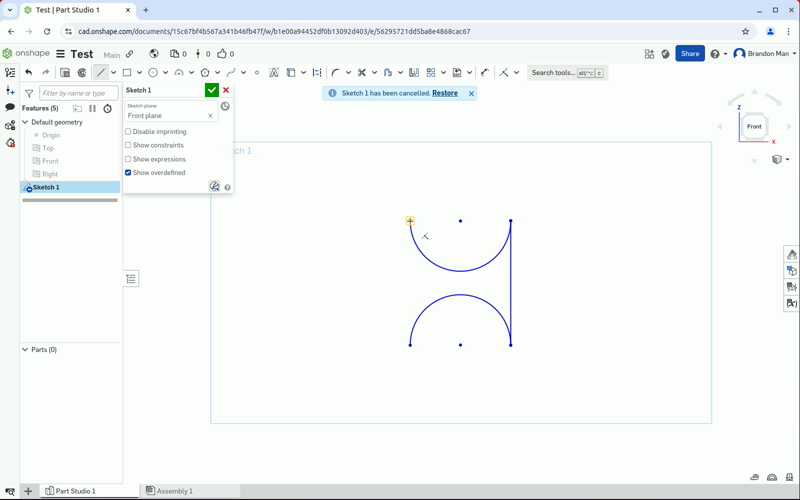
click(410, 220)
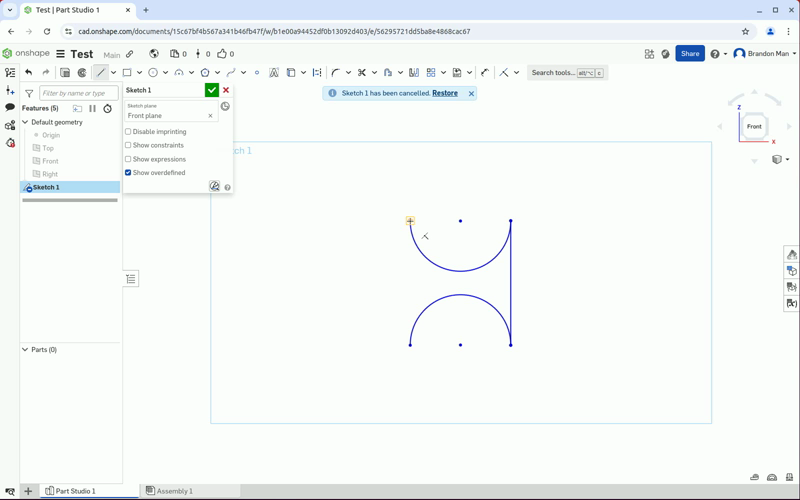
key_down(shift)
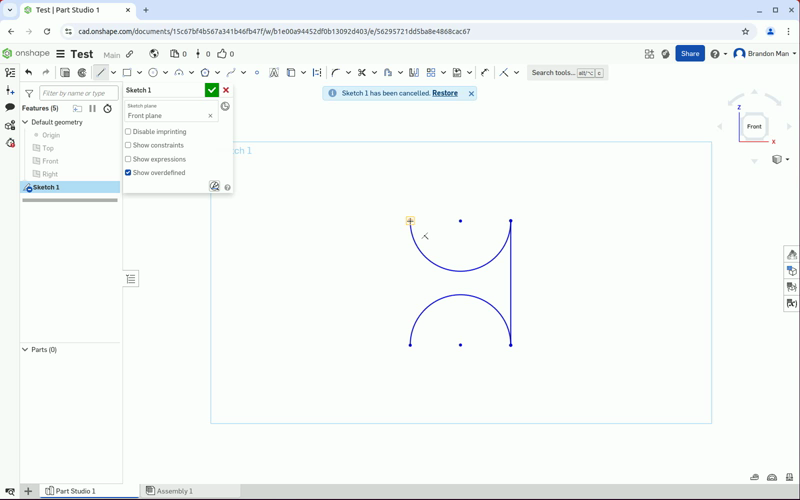
mouse_move(410, 345)
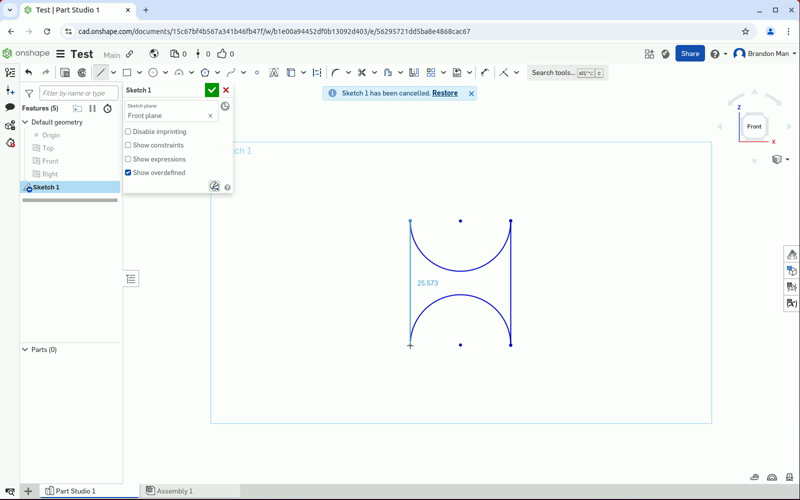
key_up(shift)
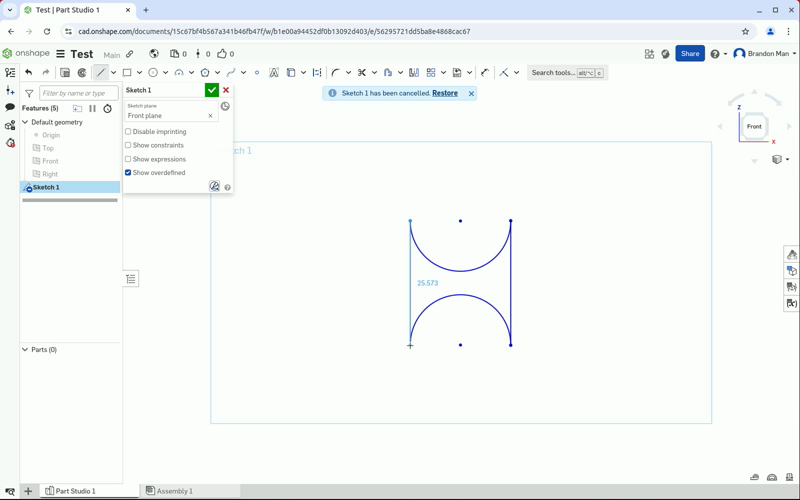
click(410, 345)
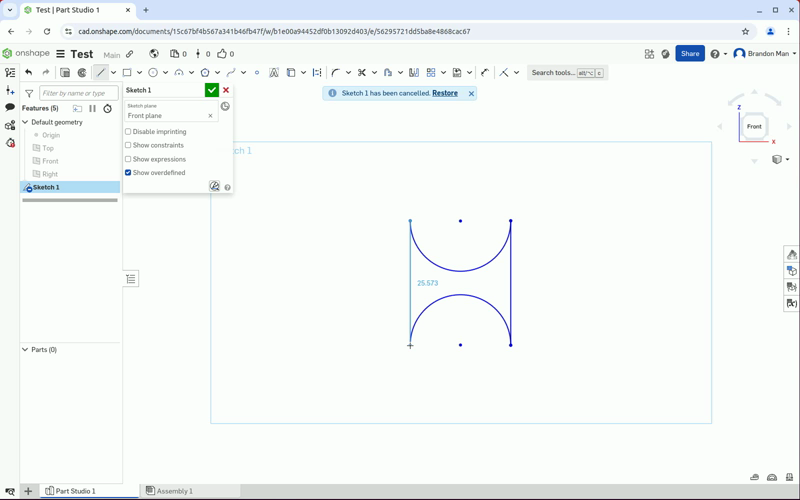
key(esc)
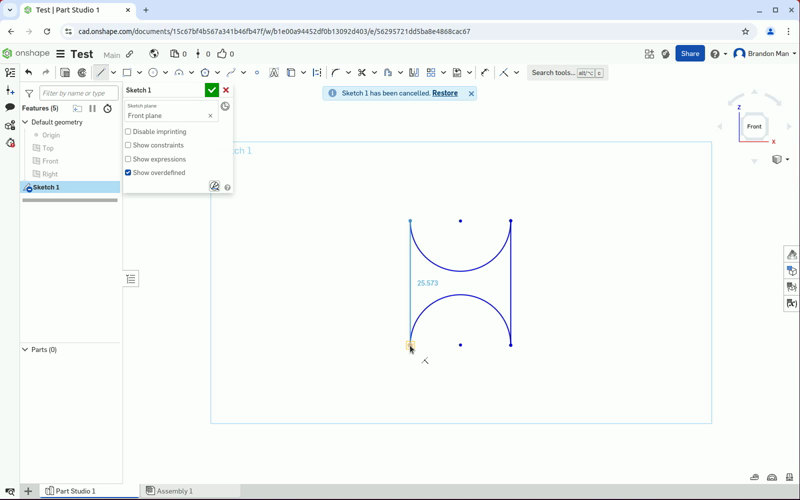
mouse_move(425, 253)
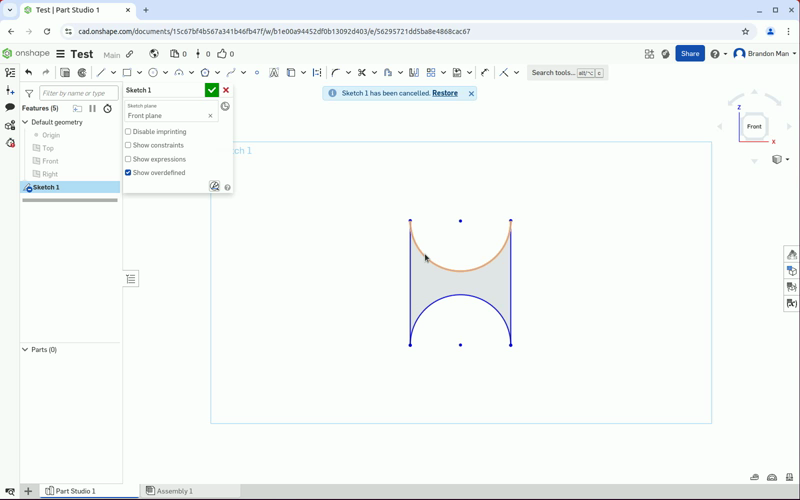
scroll(6)
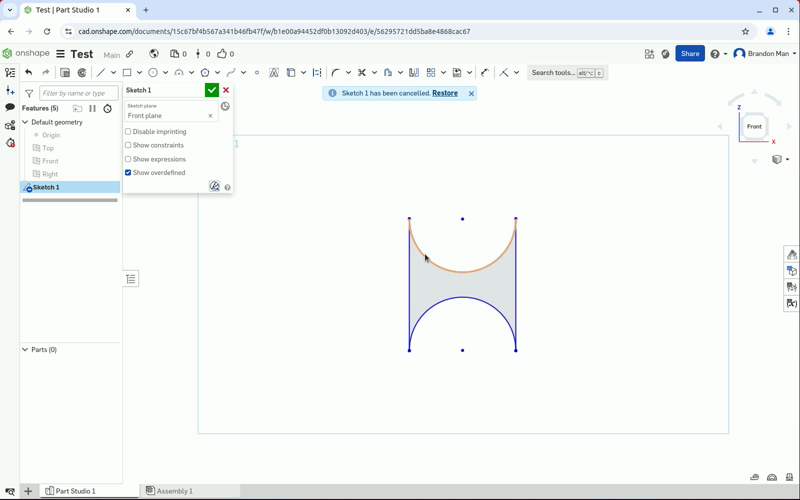
scroll(6)
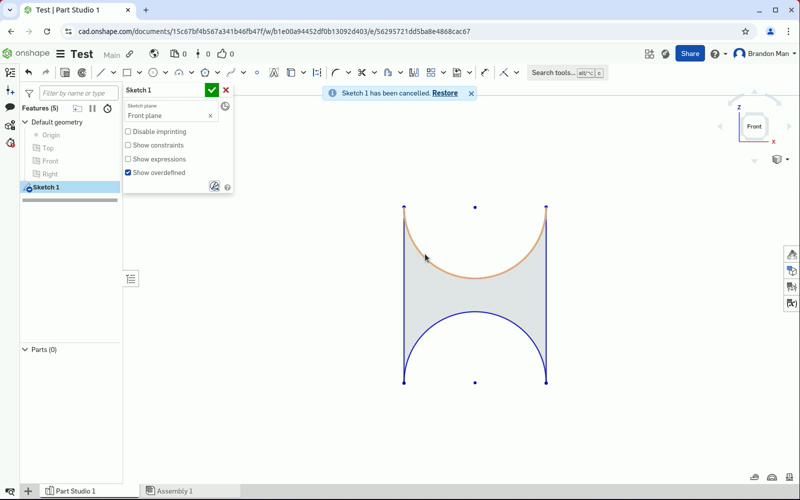
scroll(6)
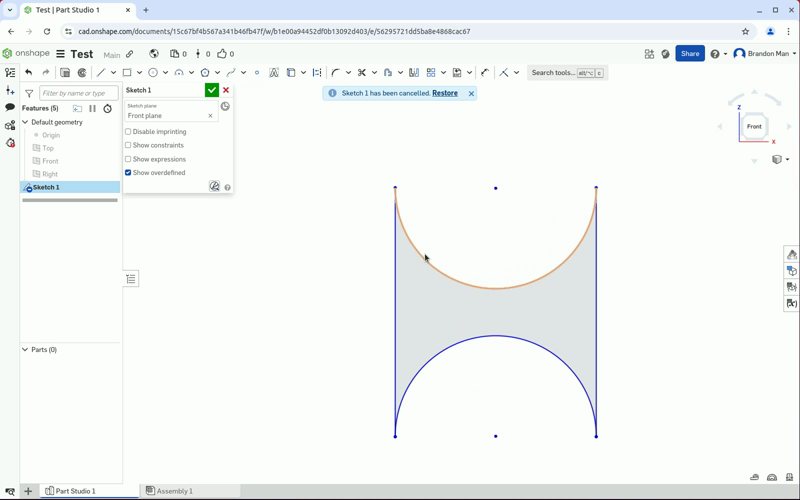
scroll(6)
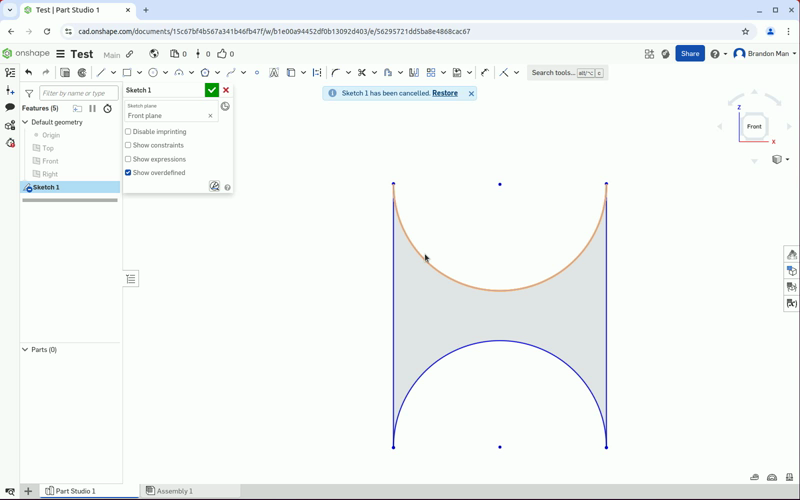
scroll(6)
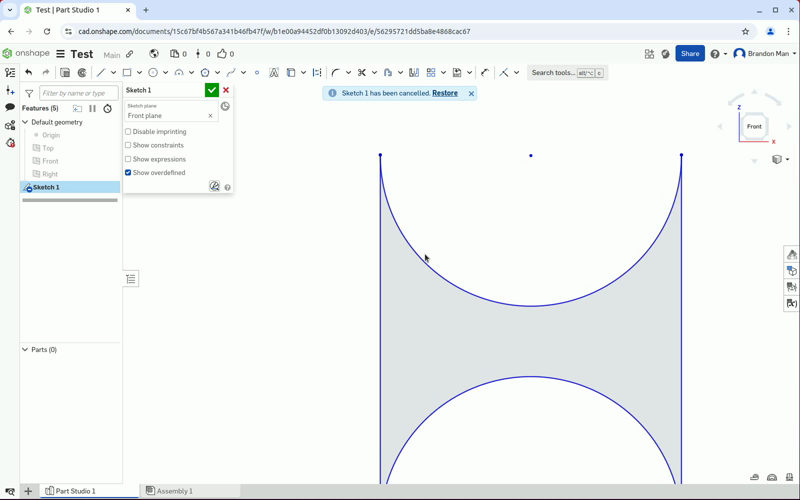
scroll(6)
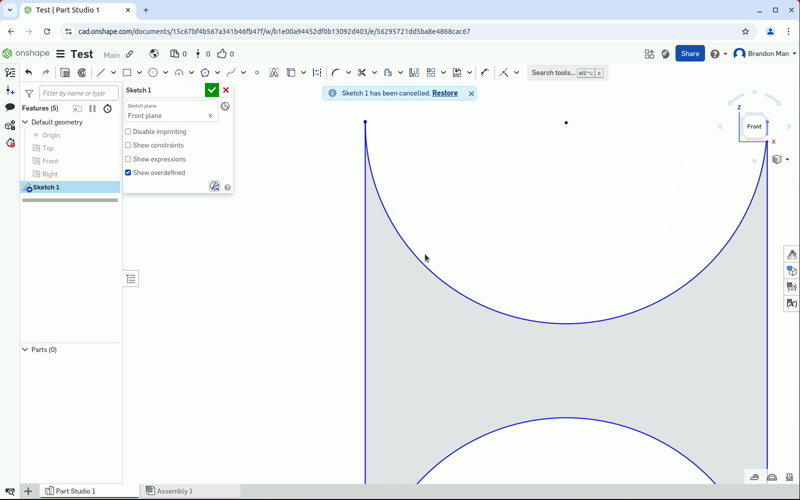
scroll(6)
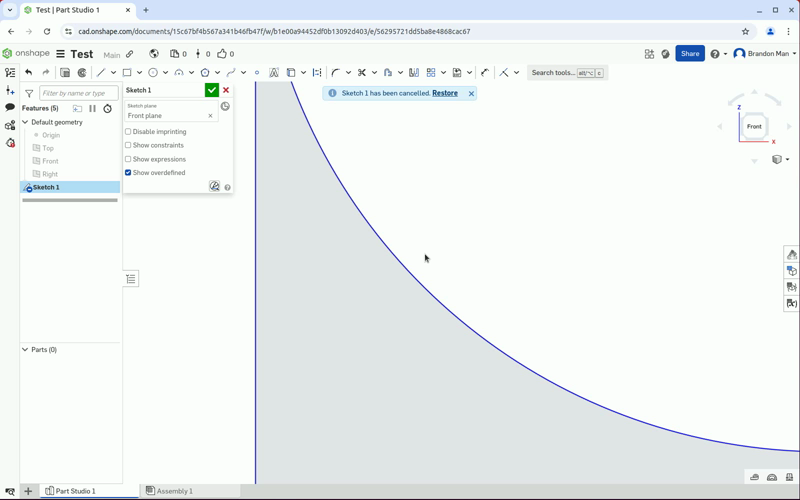
click(425, 253)
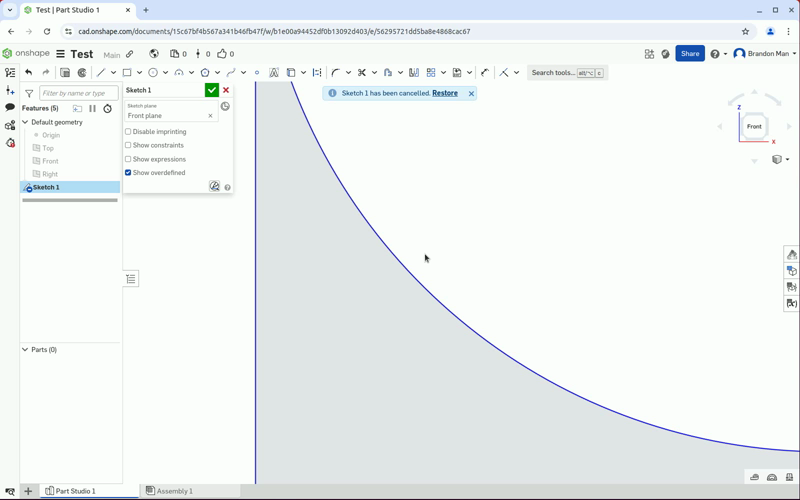
scroll(-6)
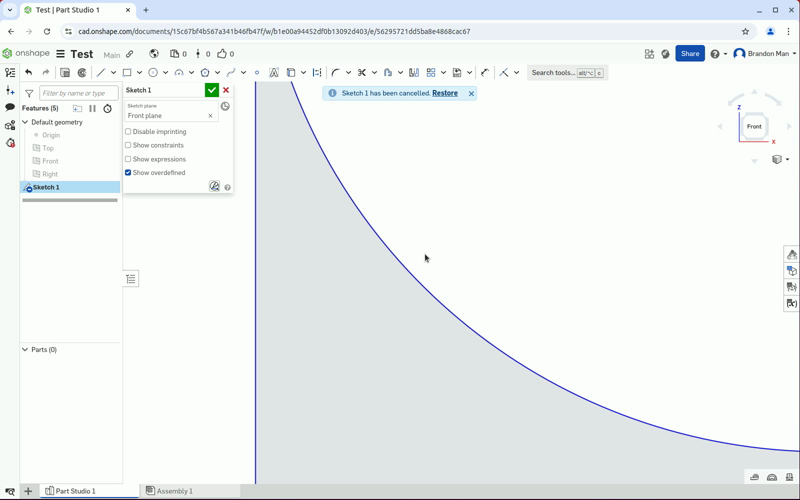
scroll(-6)
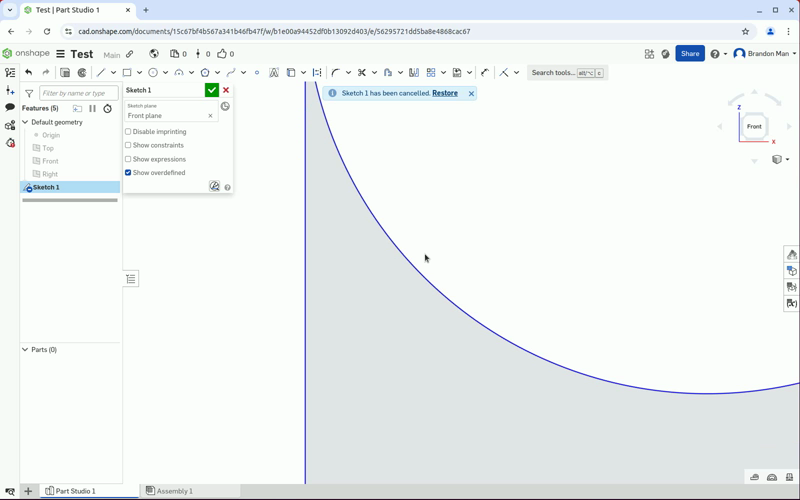
scroll(-6)
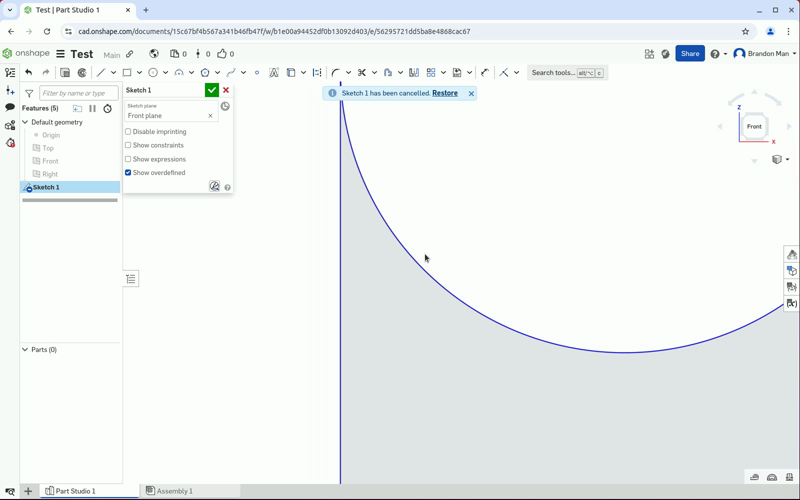
scroll(-6)
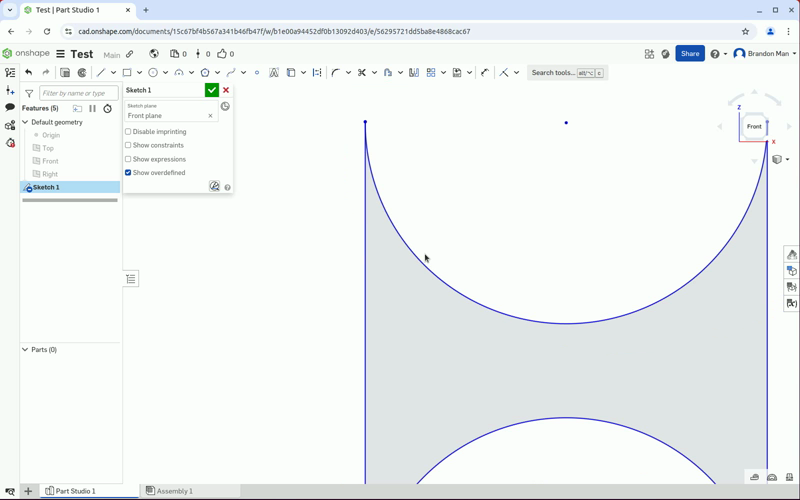
scroll(-6)
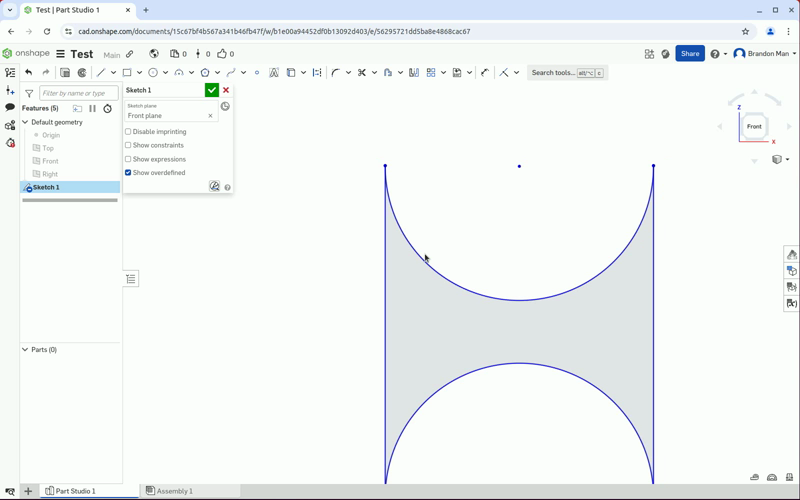
scroll(-6)
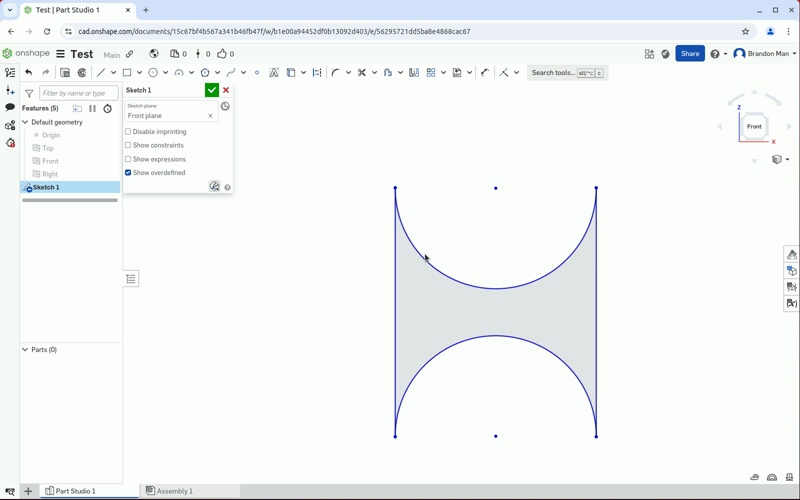
scroll(-6)
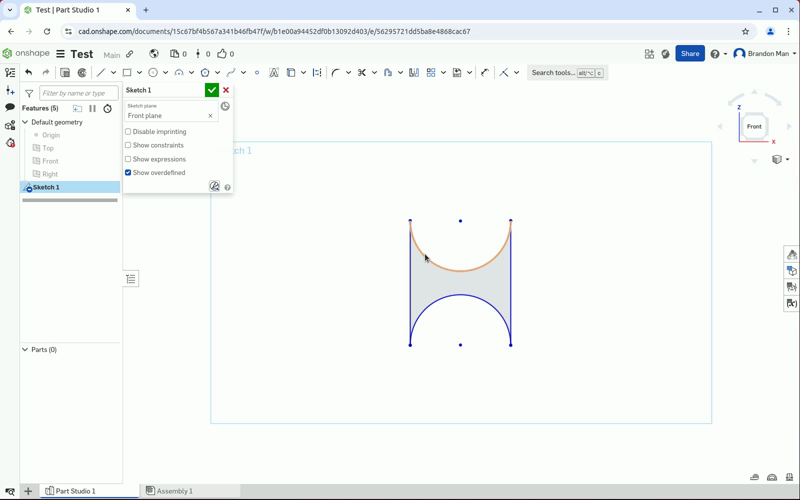
mouse_move(73, 352)
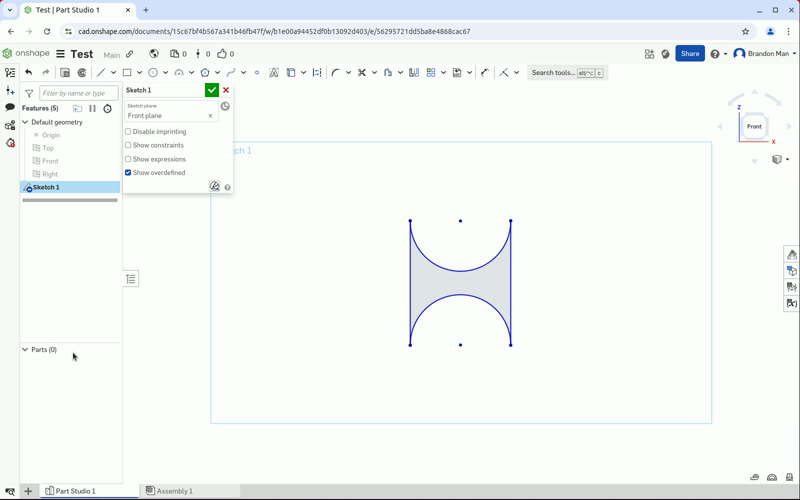
key(shift+y)
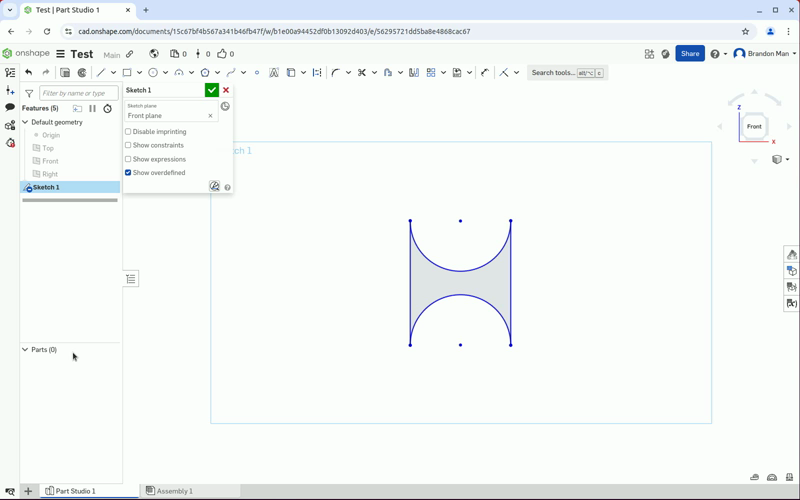
key(shift+e)
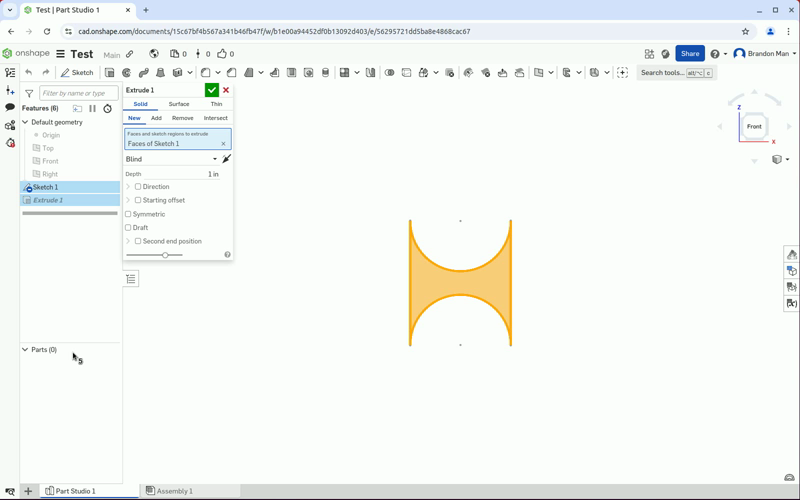
mouse_move(143, 106)
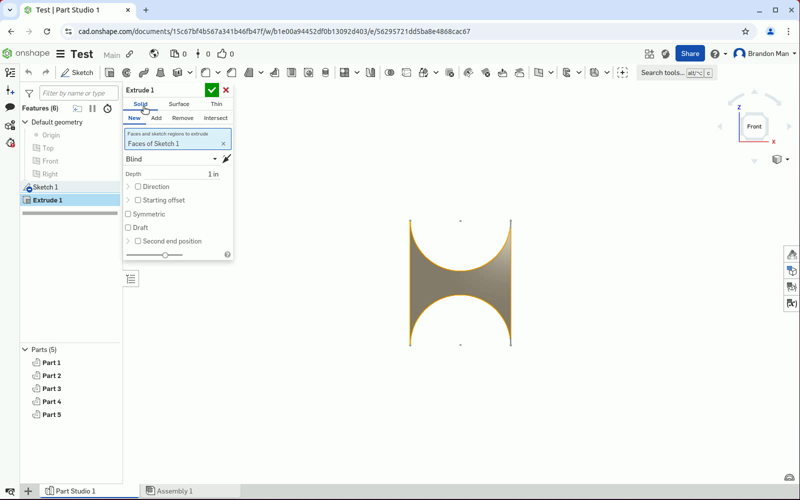
click(143, 106)
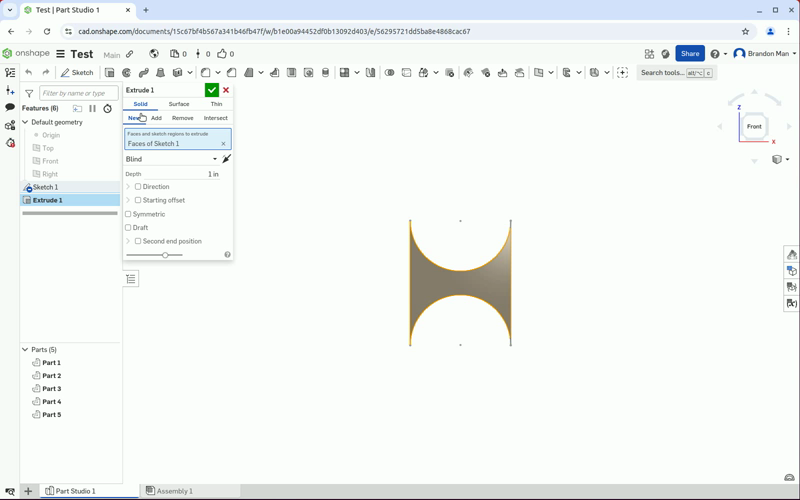
mouse_move(137, 120)
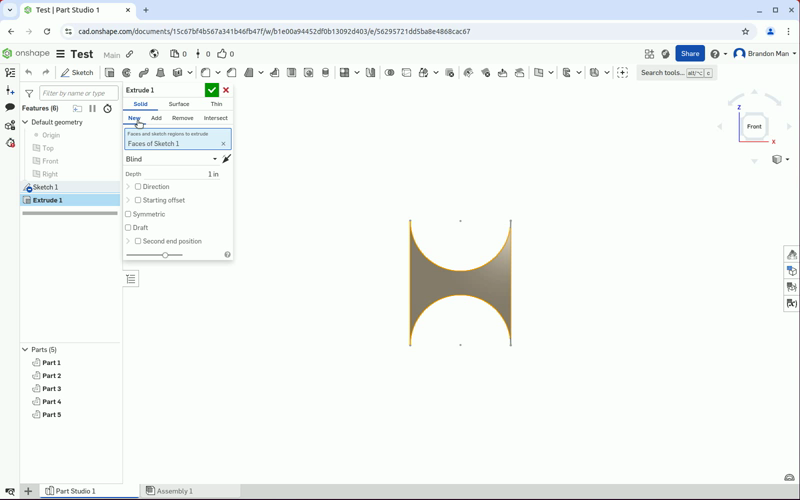
click(137, 120)
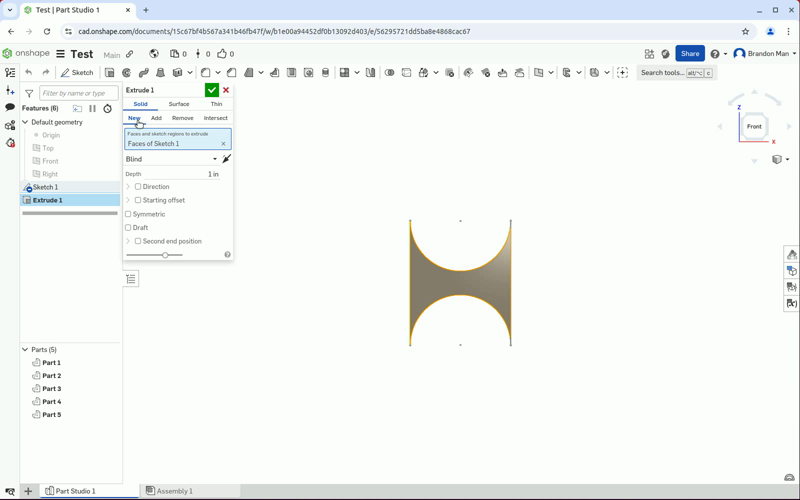
key(tab, 4)
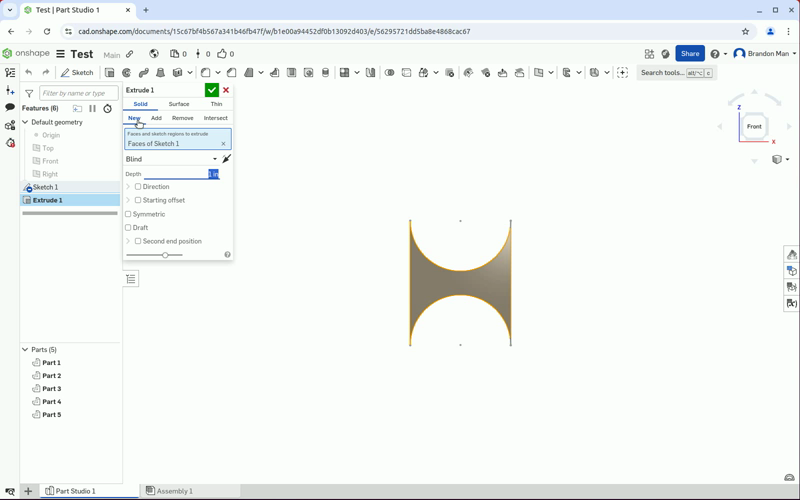
text(0.722)
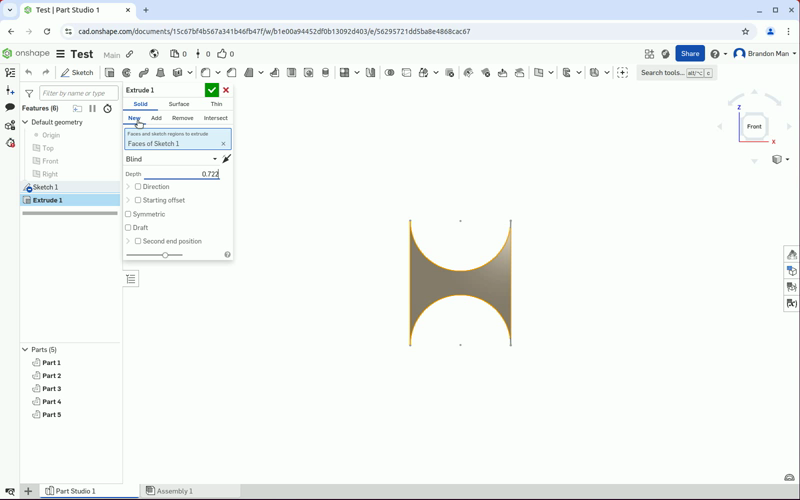
key(enter)
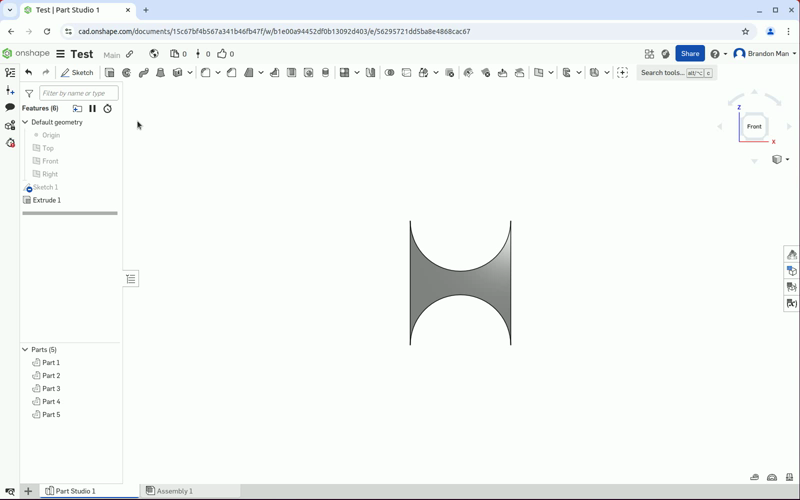
key(shift+h)
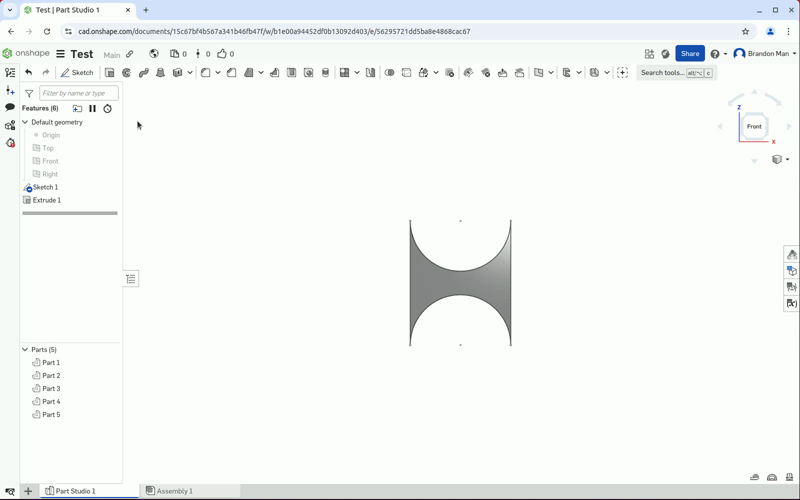
key(shift+h)
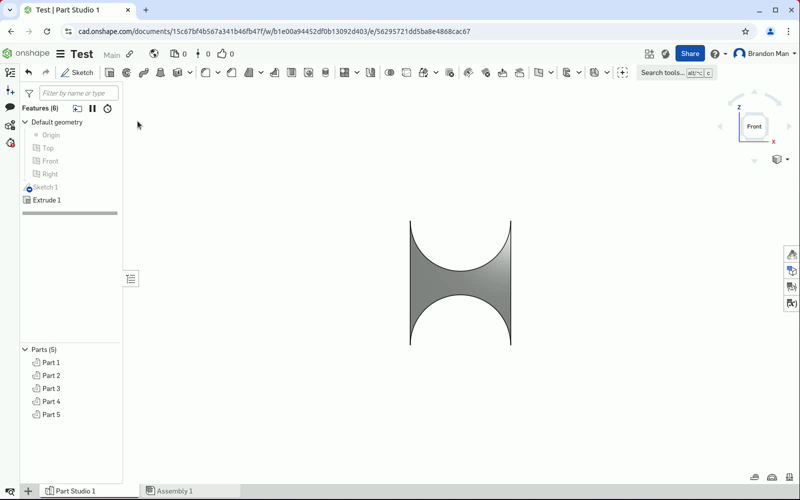
mouse_move(73, 189)
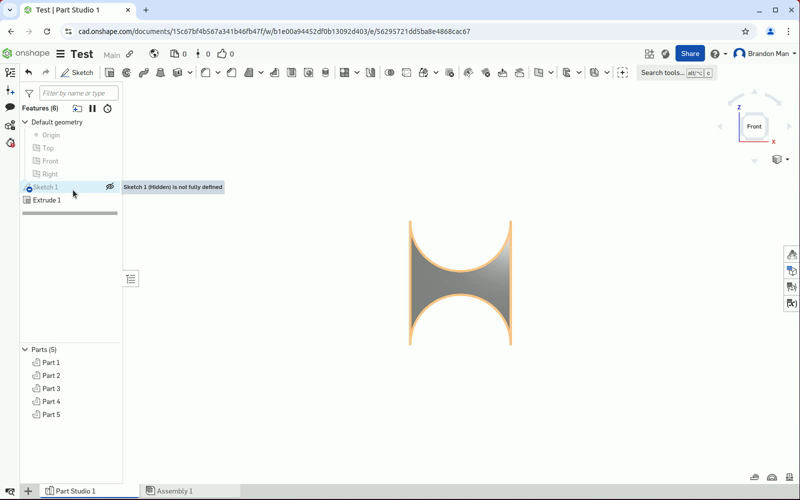
click(73, 189)
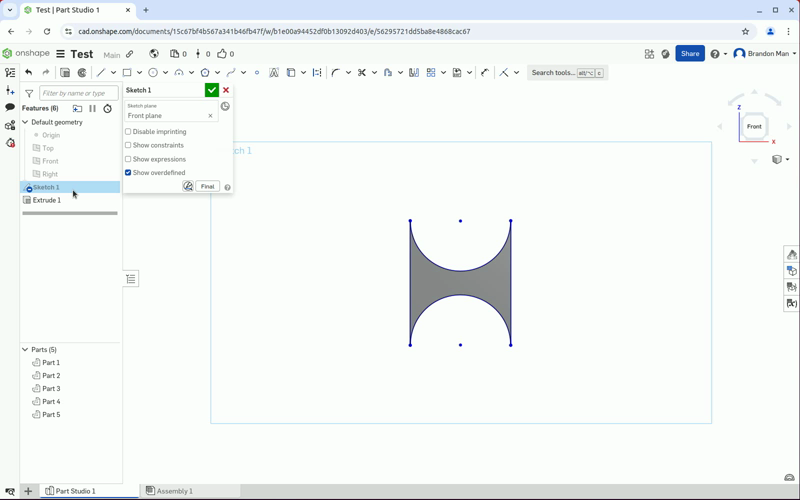
mouse_move(229, 92)
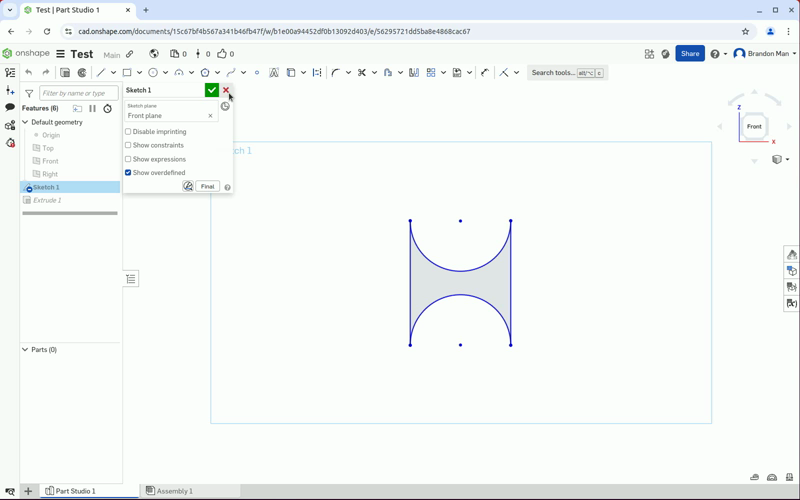
click(229, 92)
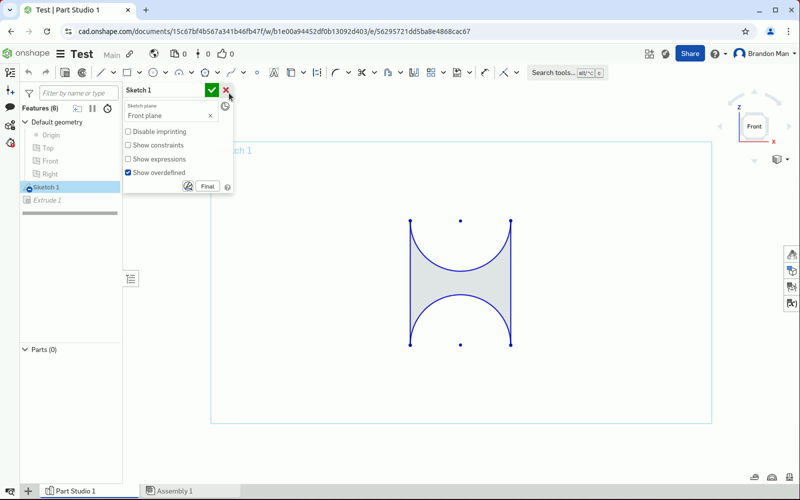
key(shift+s)
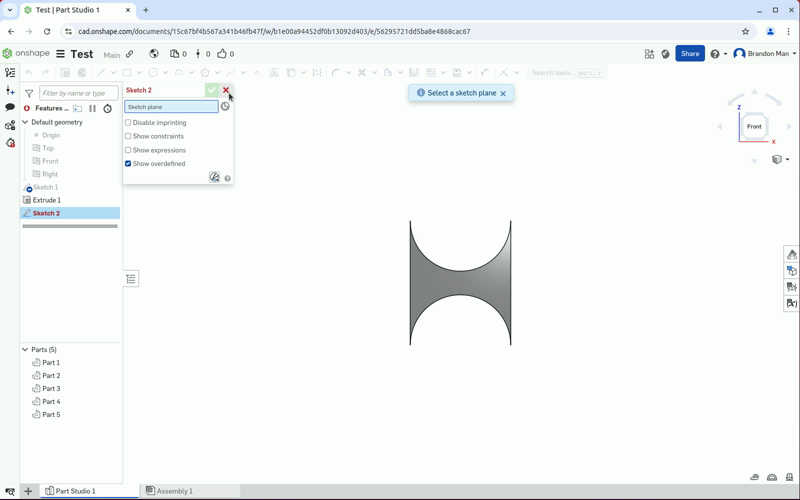
mouse_move(73, 163)
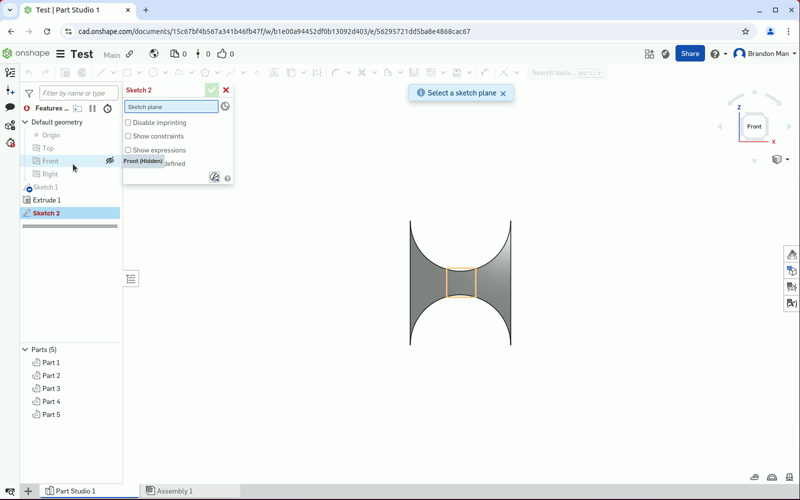
click(73, 163)
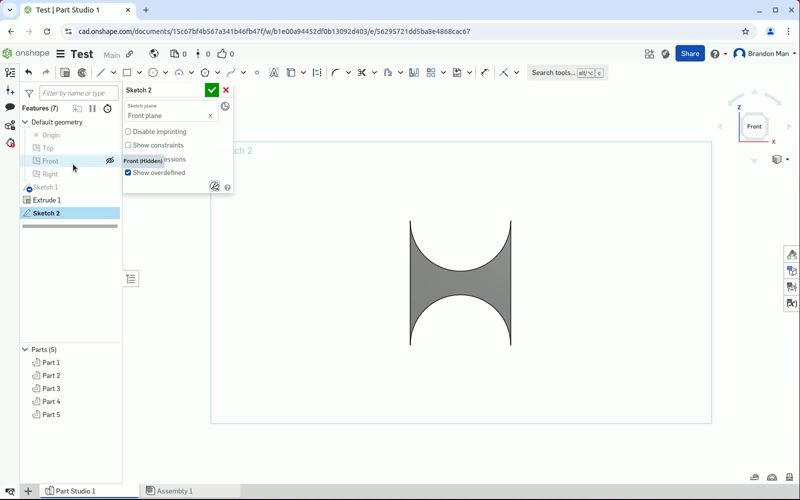
mouse_move(73, 352)
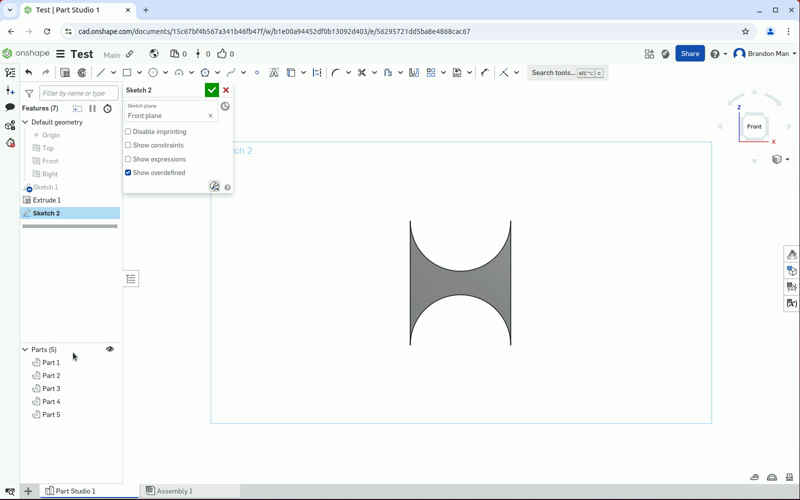
key(y)
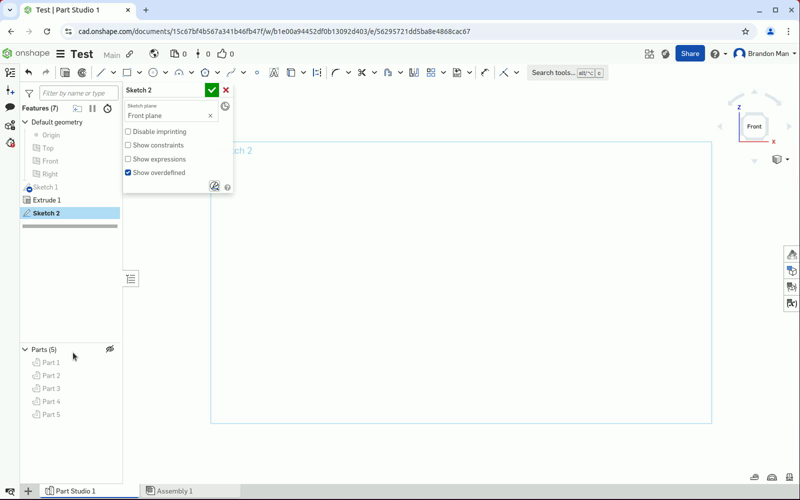
key(c)
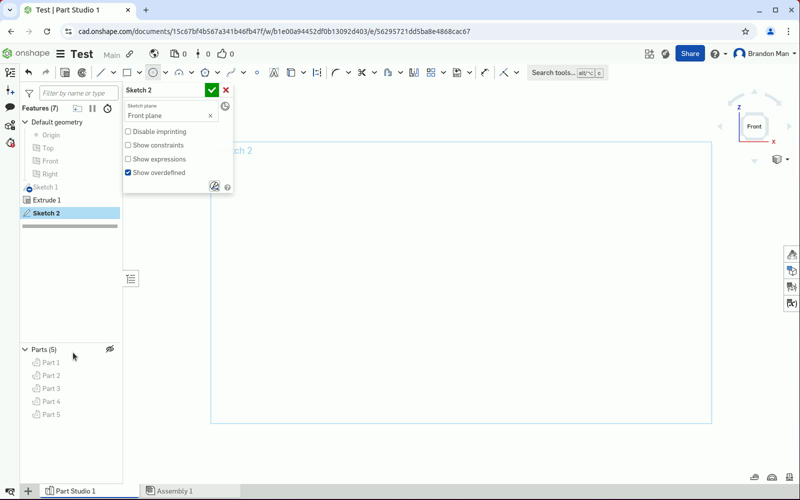
key_down(shift)
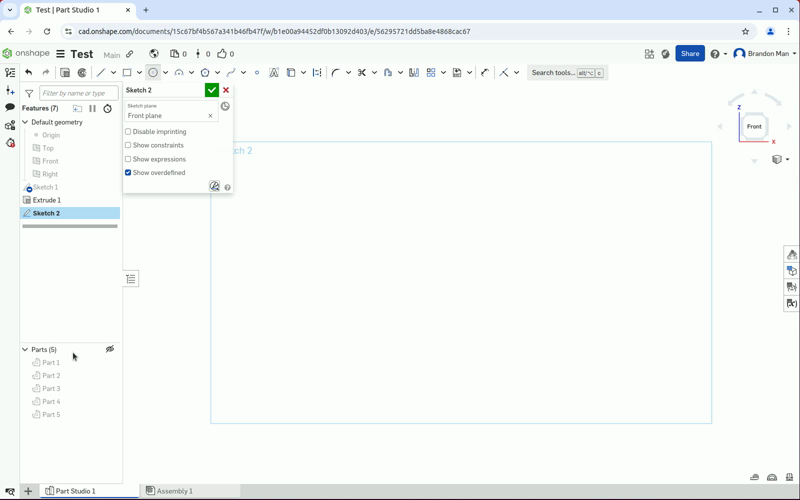
mouse_move(461, 220)
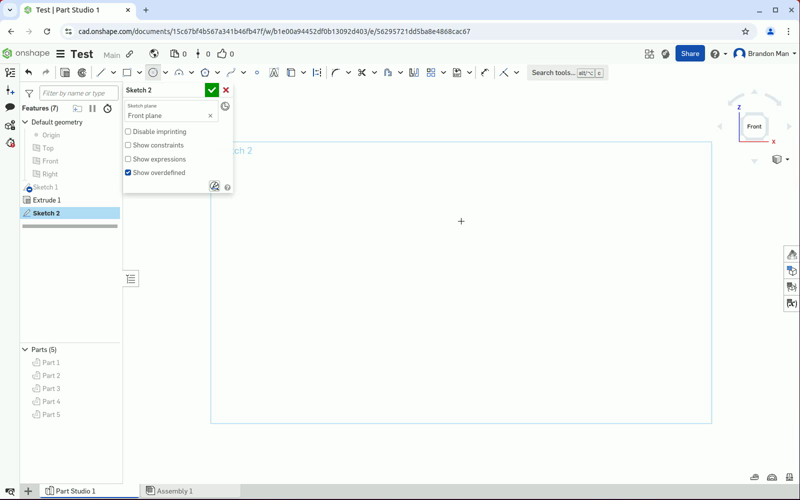
click(461, 220)
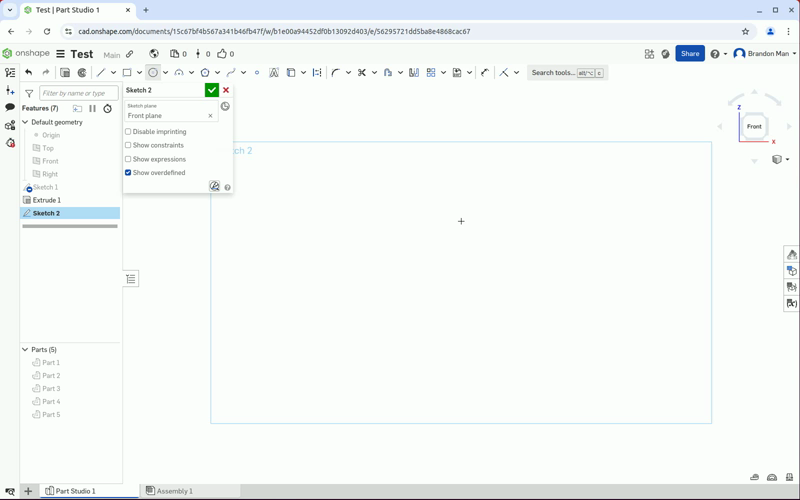
key_up(shift)
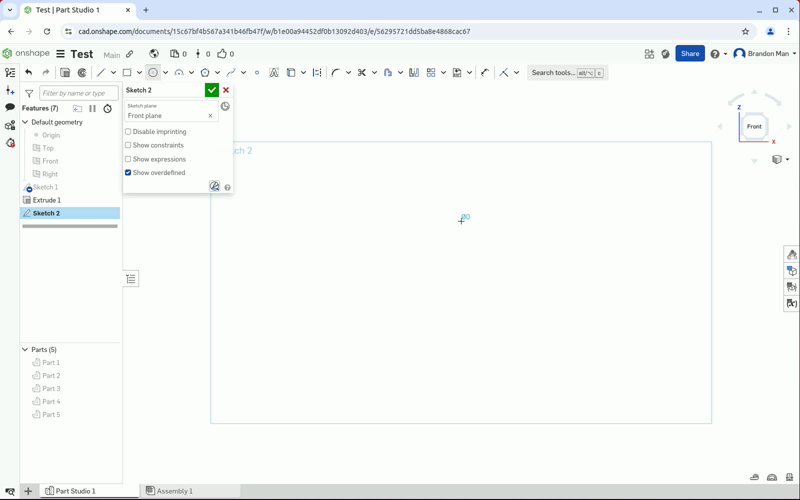
mouse_move(512, 220)
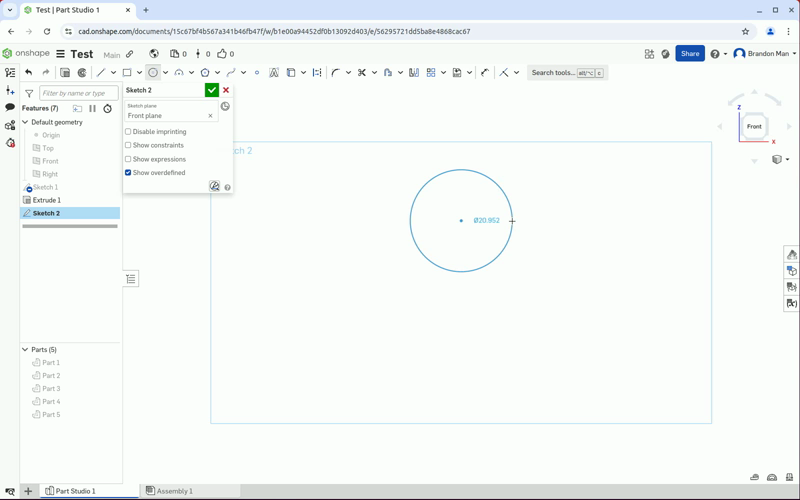
click(512, 220)
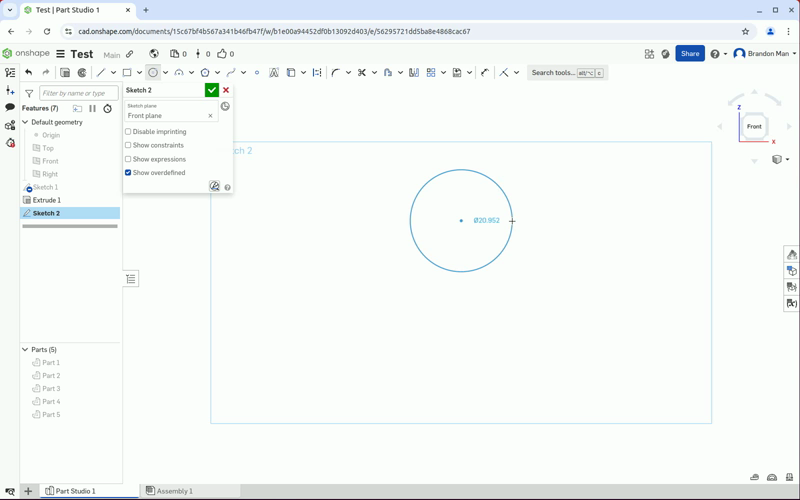
key(esc)
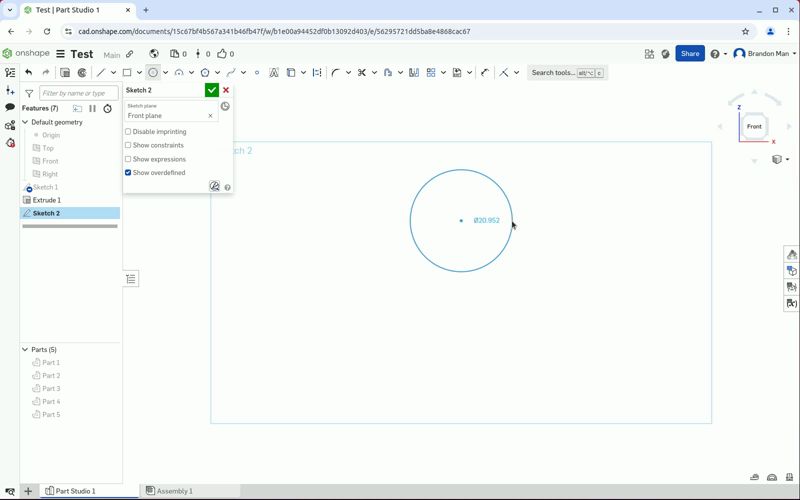
key(c)
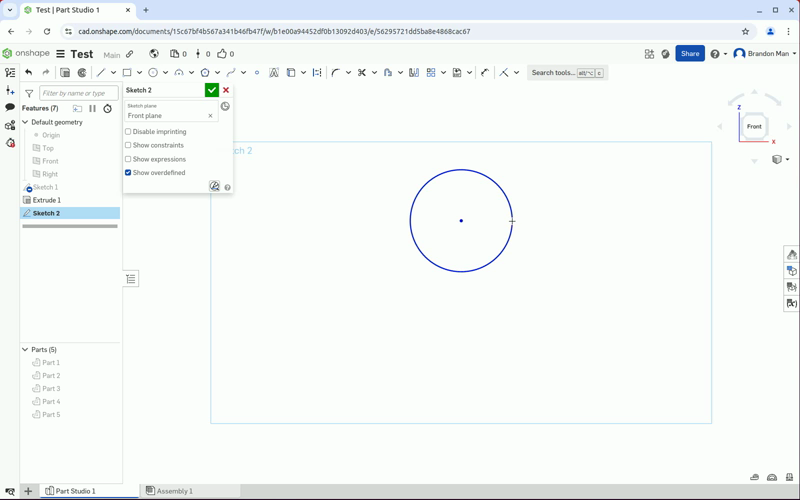
key_down(shift)
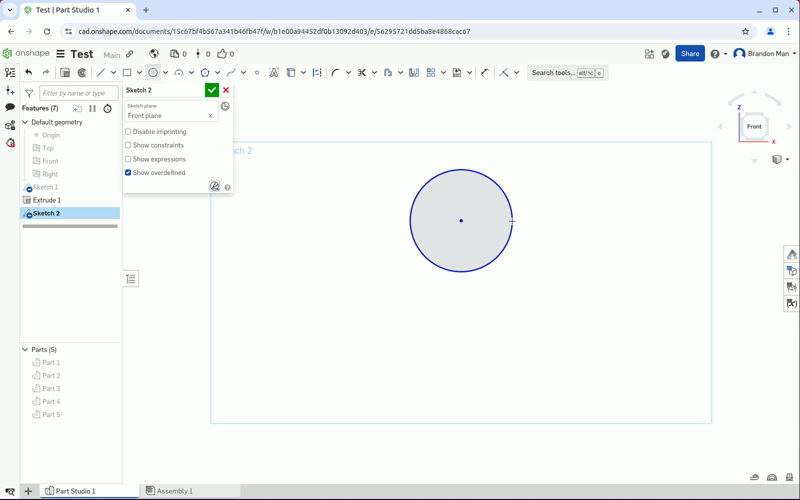
mouse_move(461, 220)
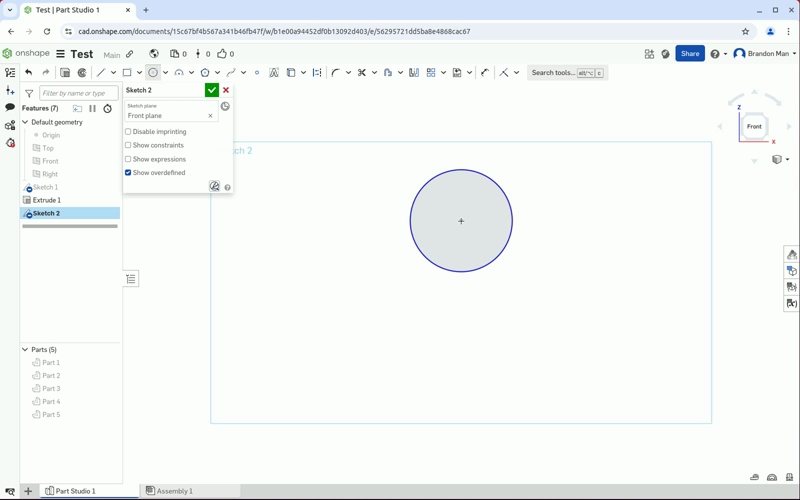
click(461, 220)
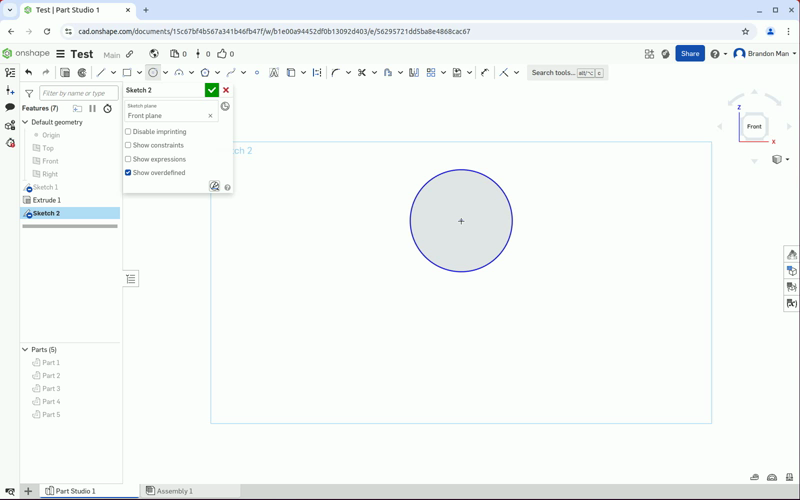
key_up(shift)
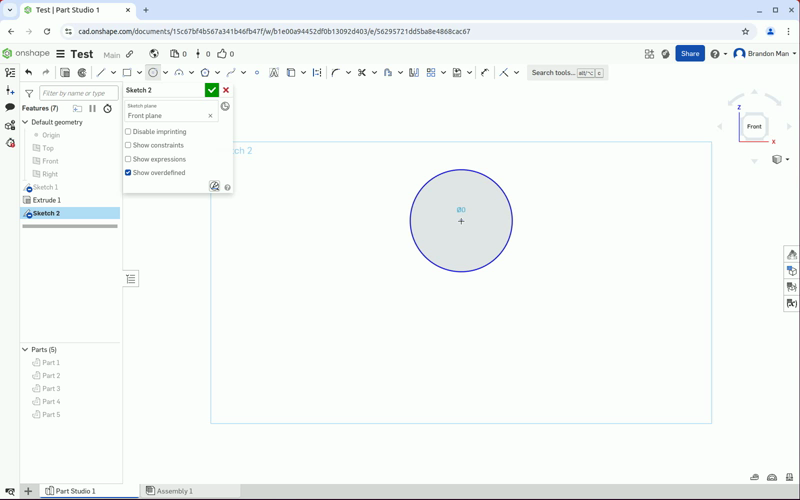
mouse_move(470, 220)
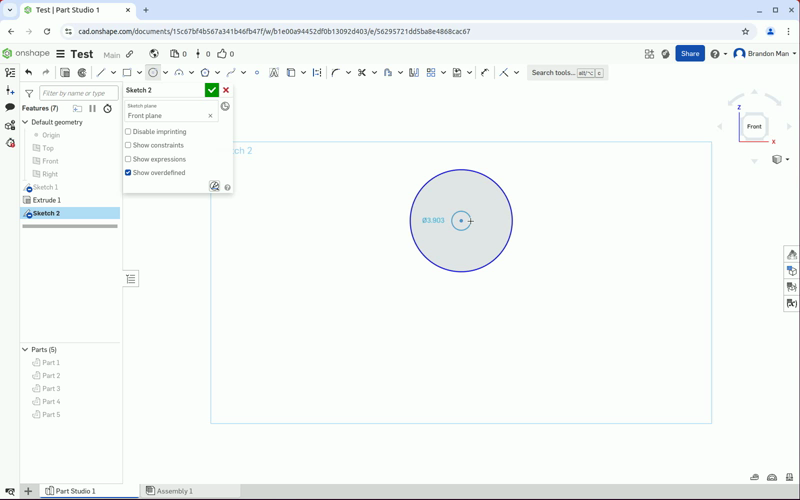
click(470, 220)
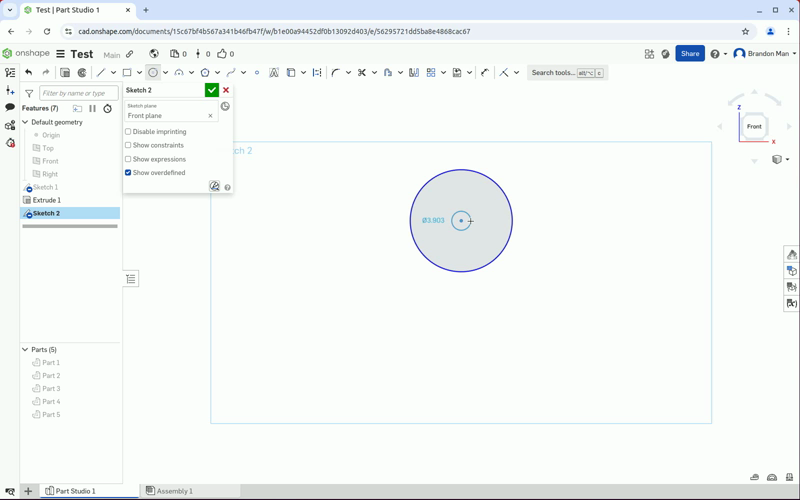
key(esc)
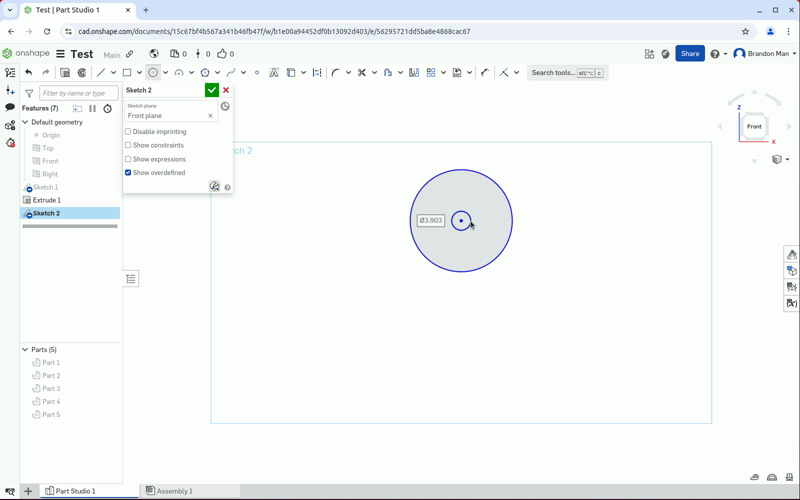
mouse_move(461, 192)
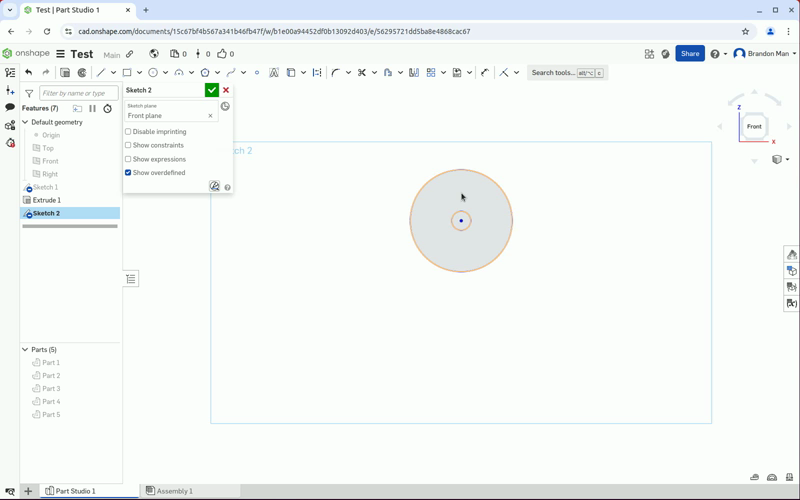
click(461, 192)
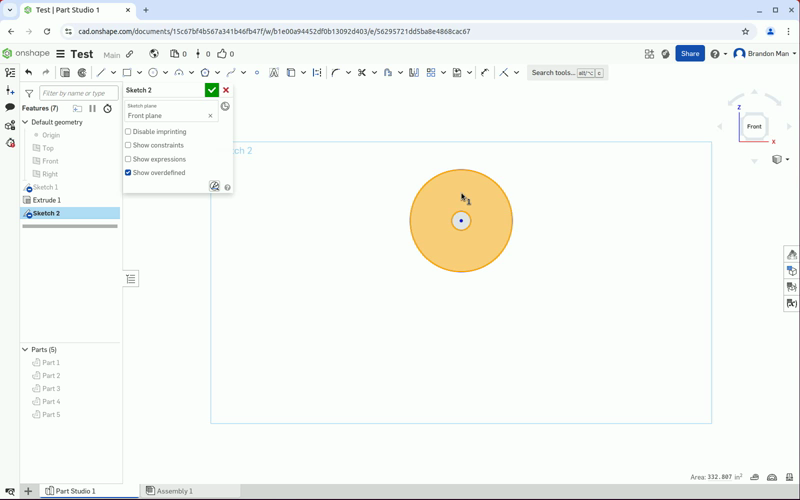
mouse_move(73, 352)
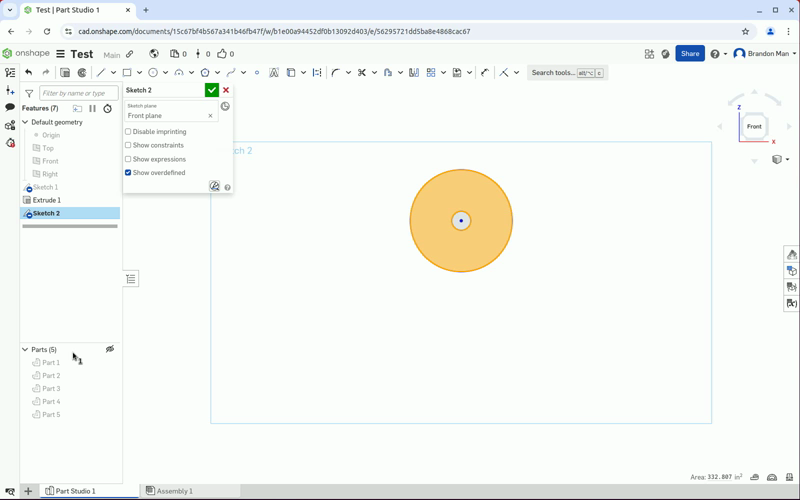
key(shift+y)
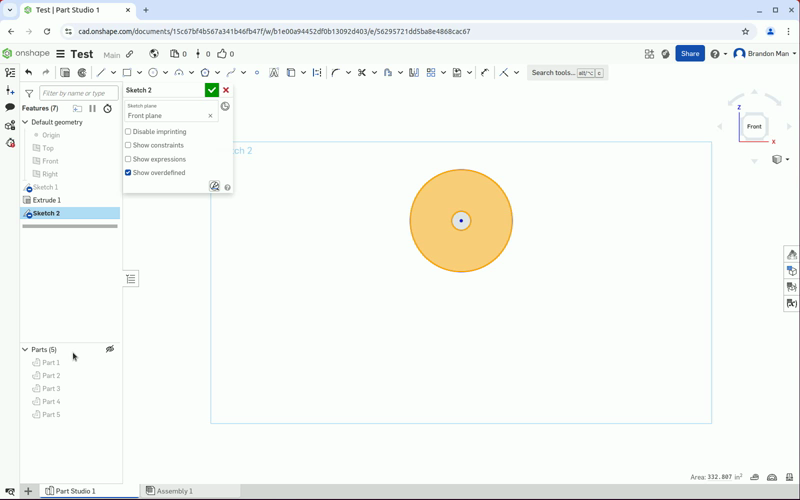
key(shift+e)
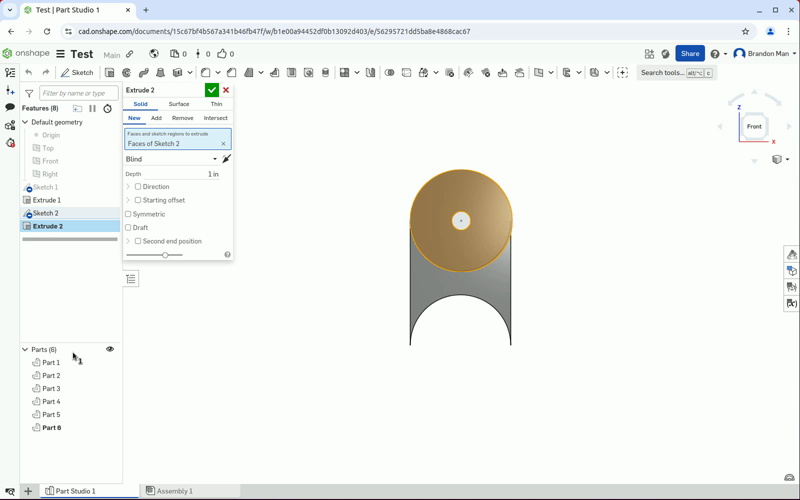
mouse_move(143, 106)
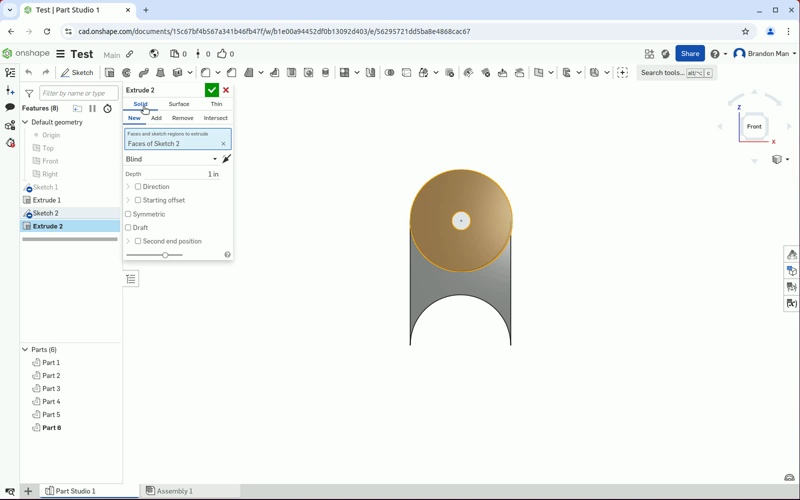
click(143, 106)
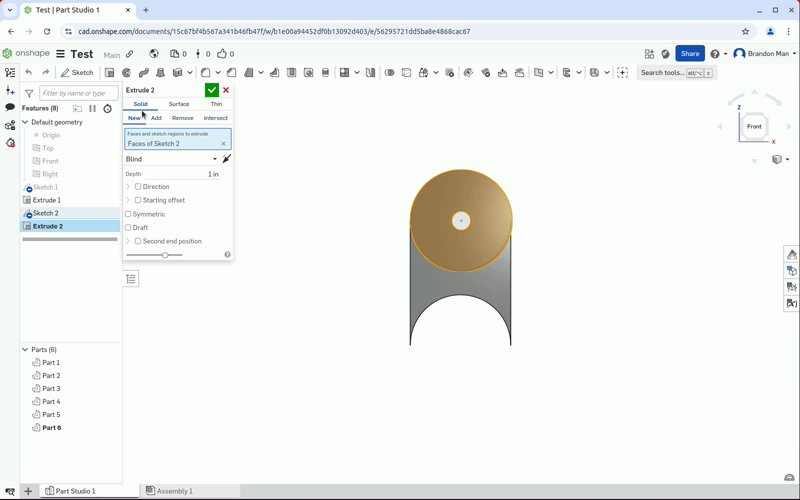
mouse_move(137, 120)
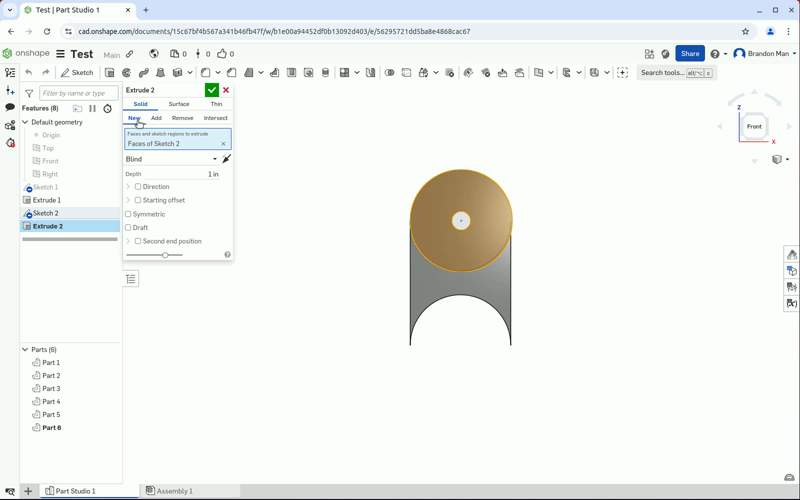
click(137, 120)
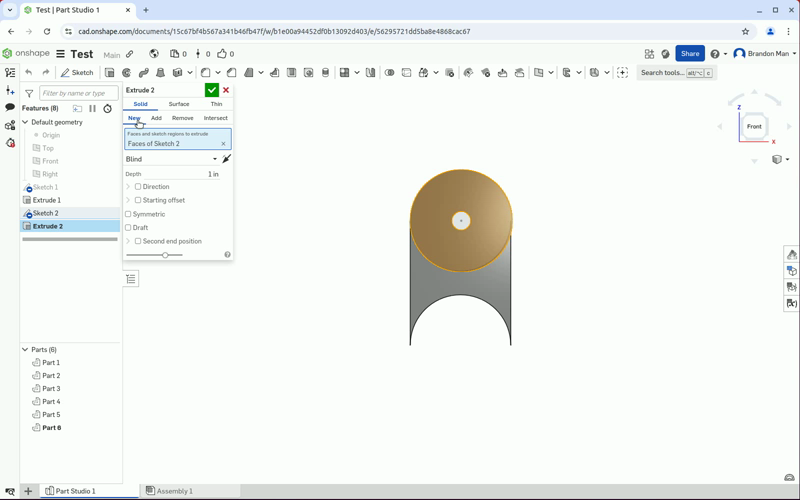
key(tab, 4)
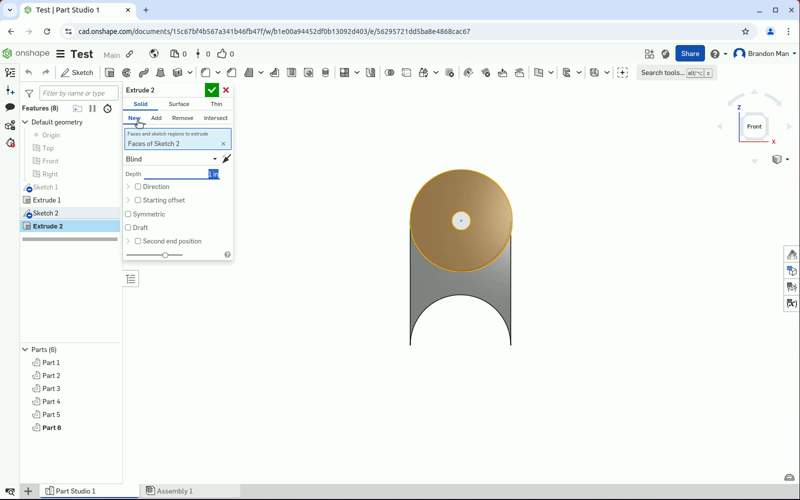
text(0.722)
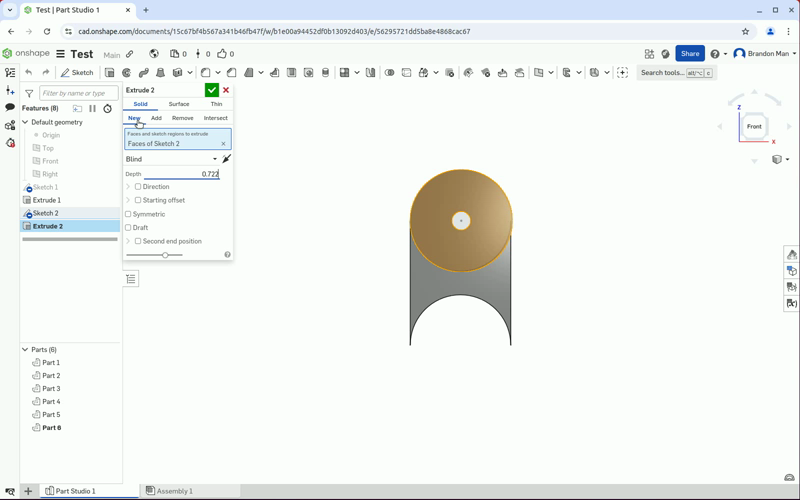
key(enter)
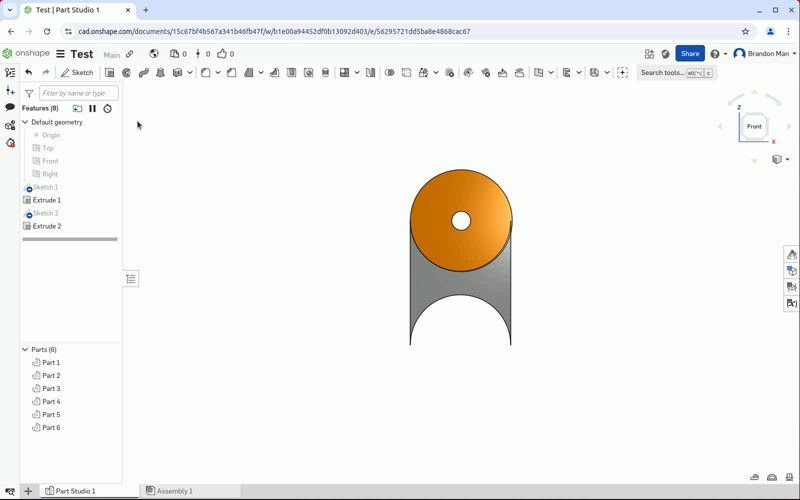
key(shift+h)
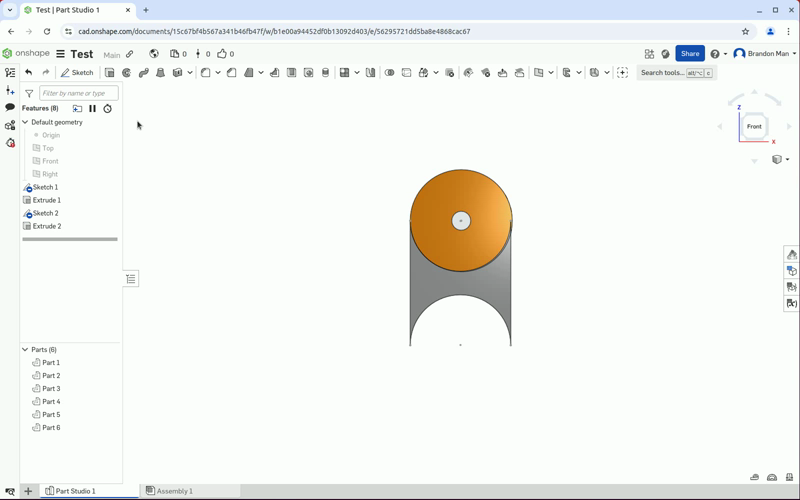
key(shift+h)
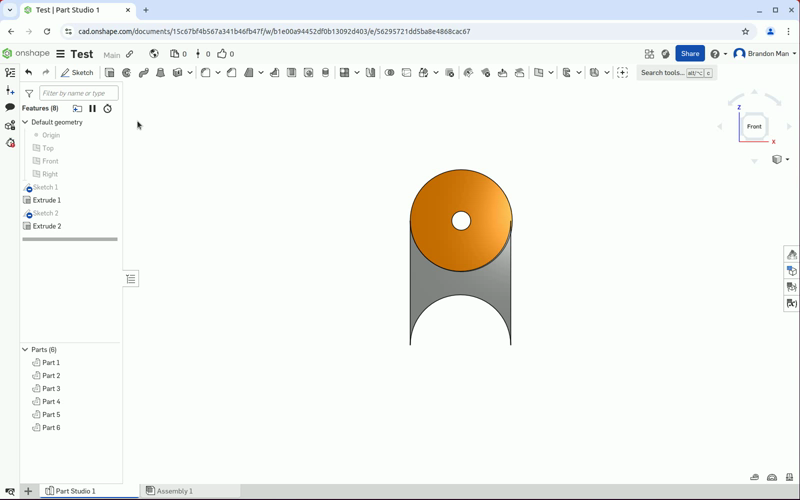
mouse_move(73, 189)
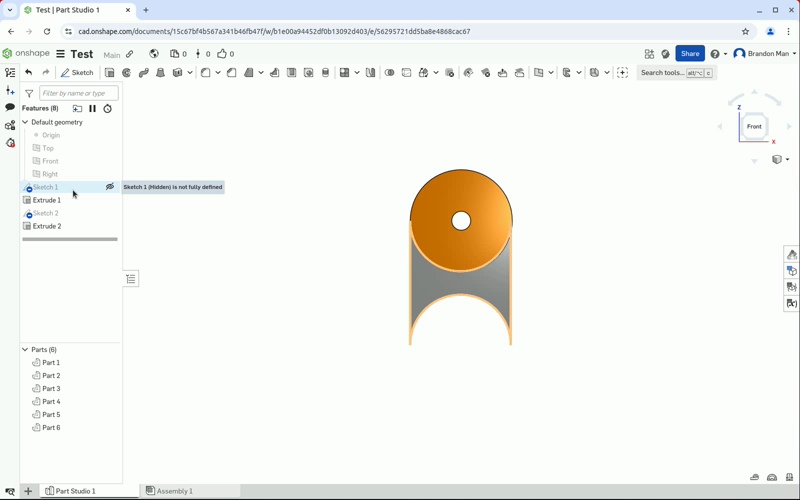
click(73, 189)
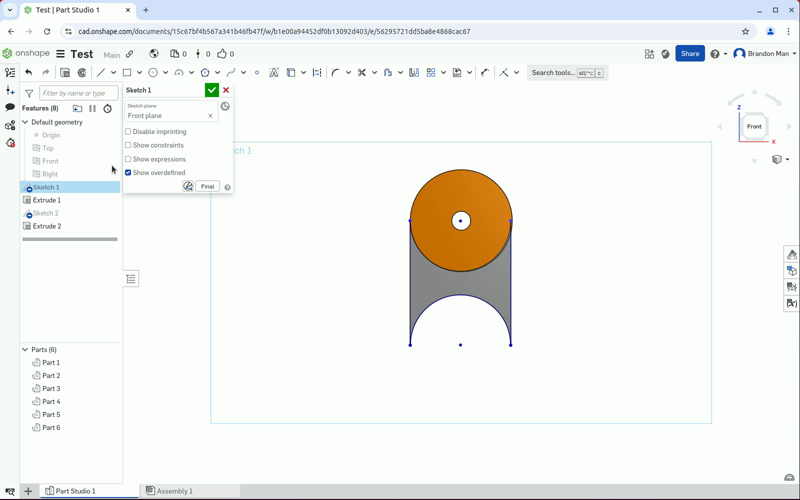
mouse_move(229, 92)
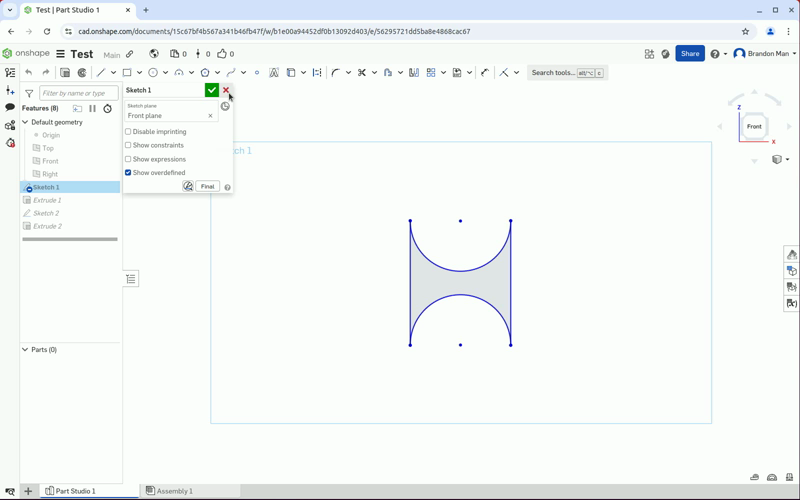
click(229, 92)
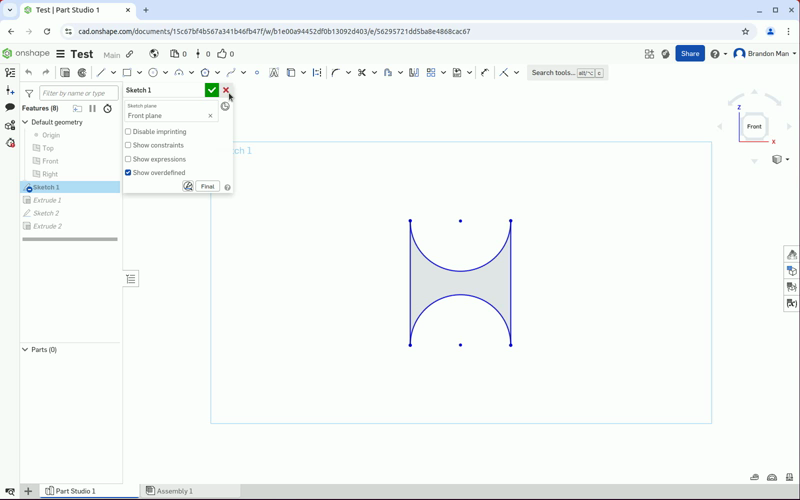
key(shift+s)
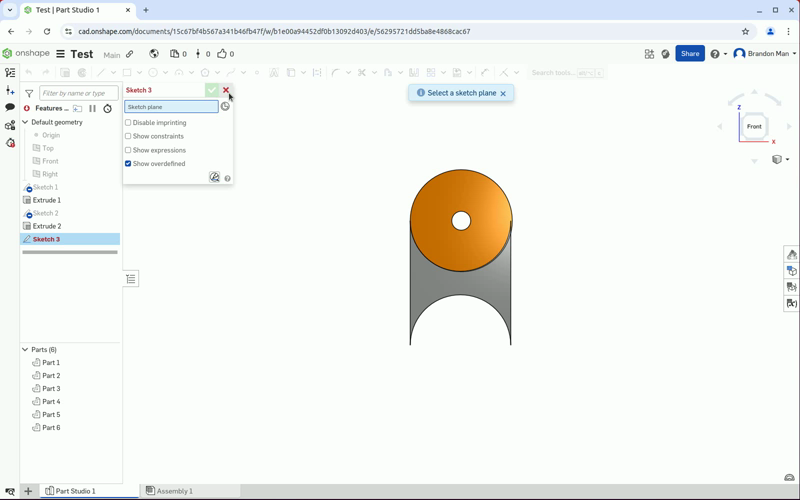
mouse_move(73, 163)
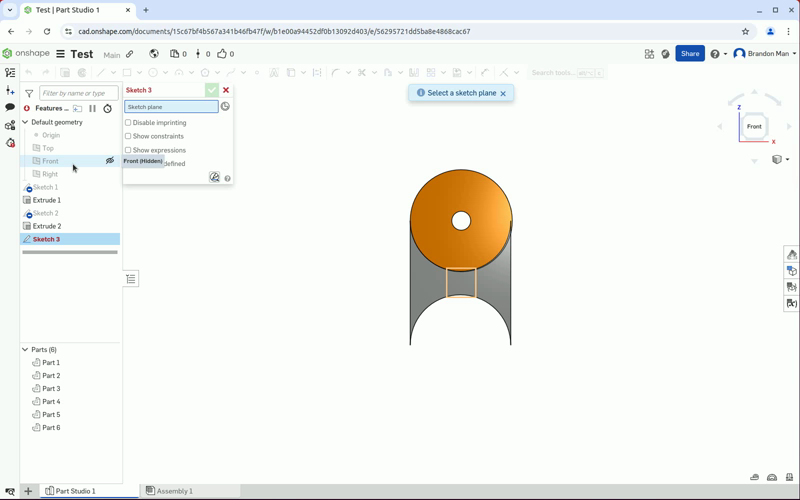
click(73, 163)
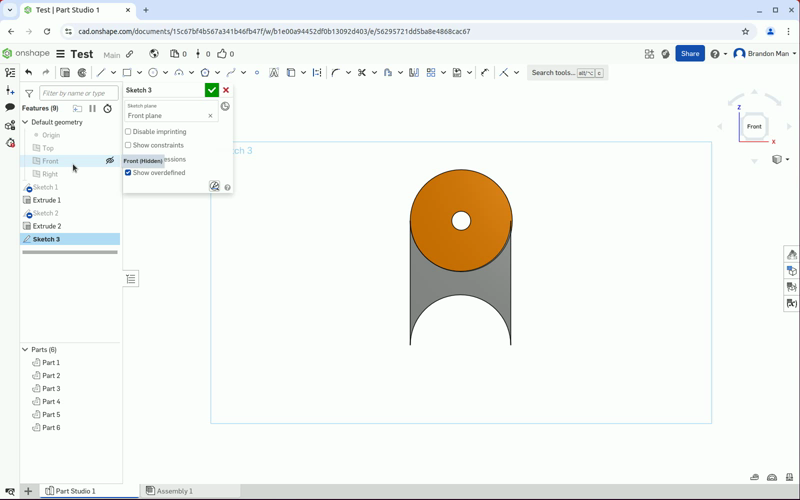
mouse_move(73, 352)
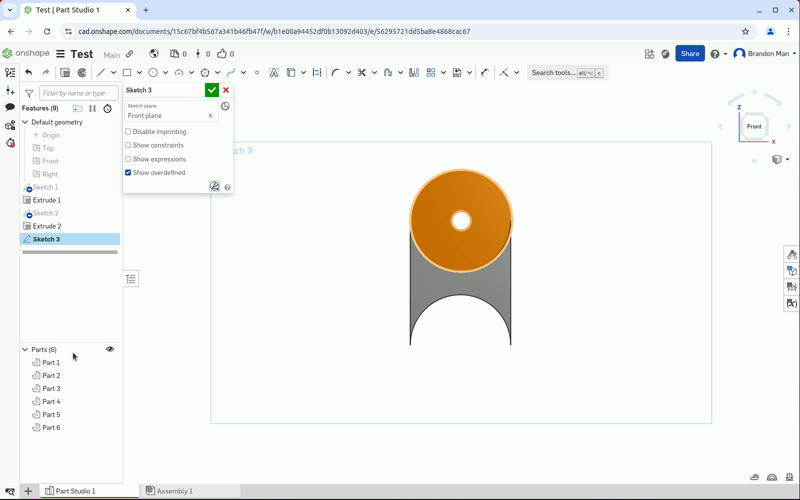
key(y)
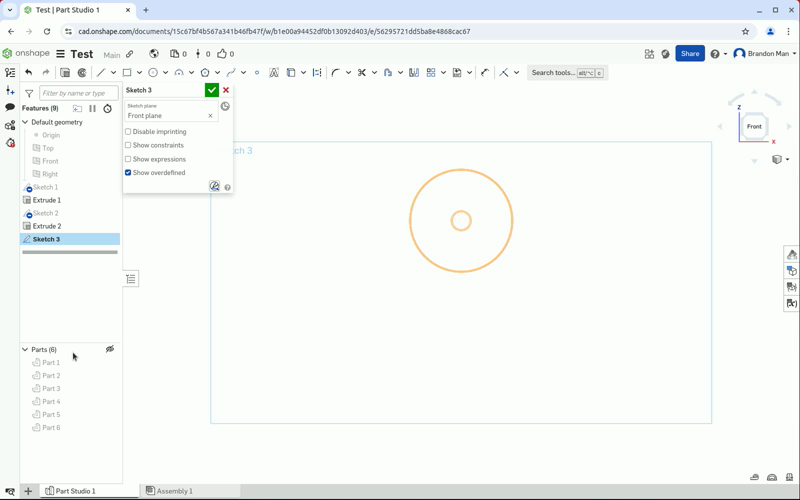
key(c)
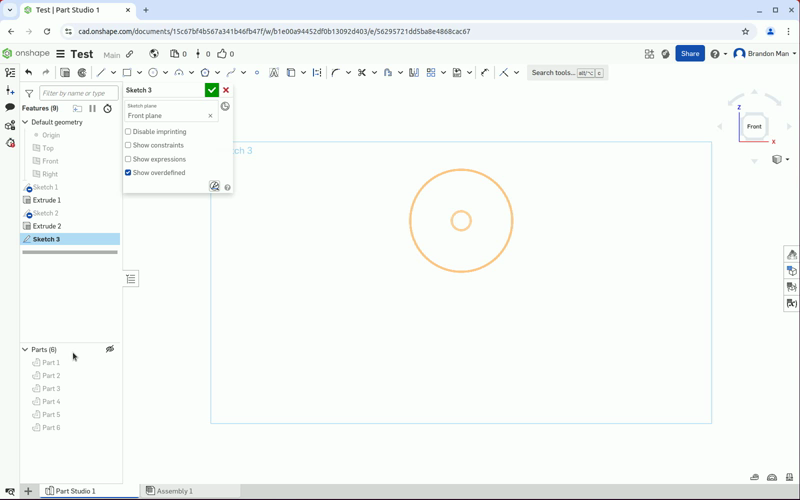
key_down(shift)
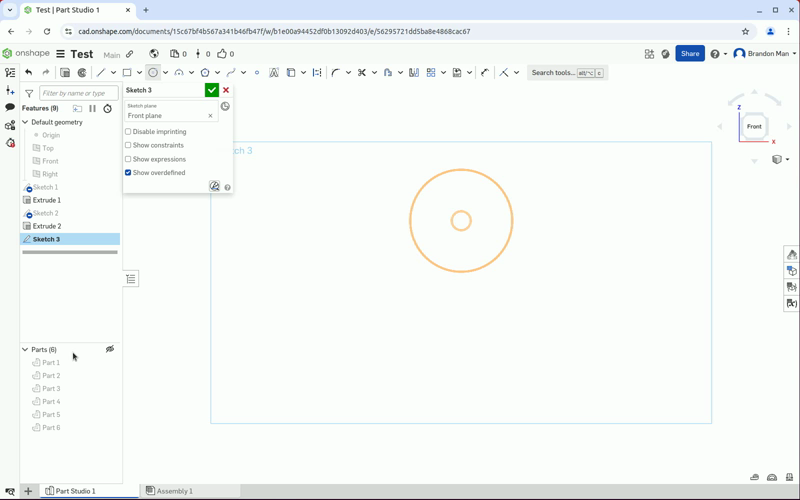
mouse_move(461, 345)
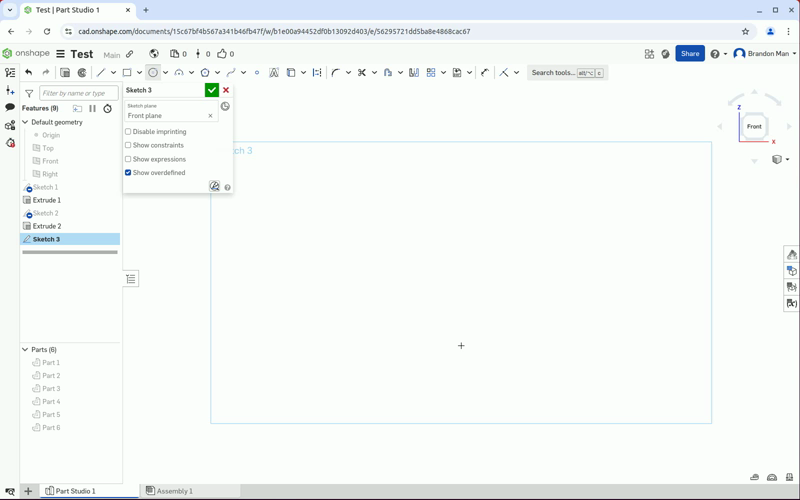
click(461, 345)
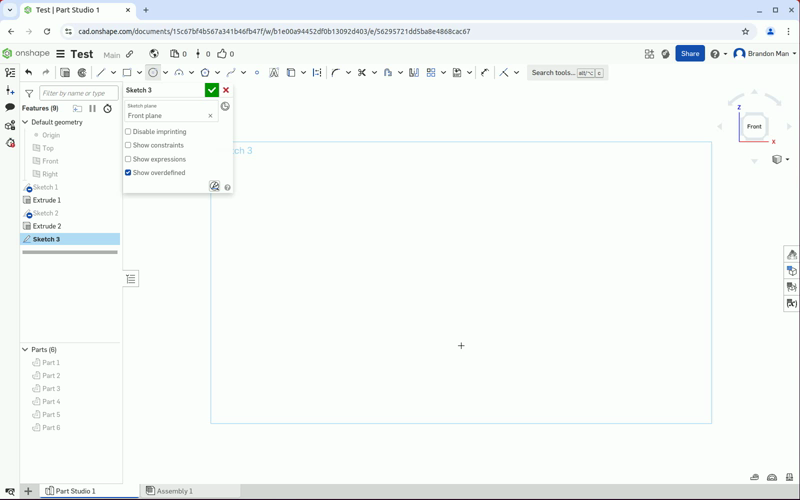
key_up(shift)
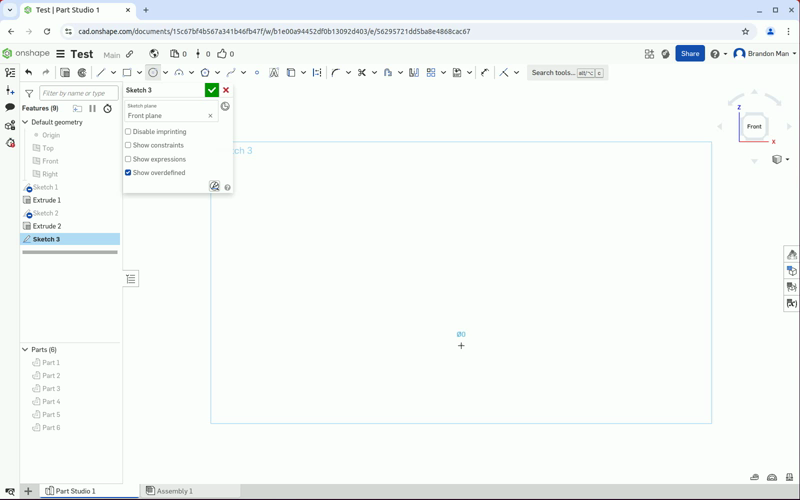
mouse_move(512, 345)
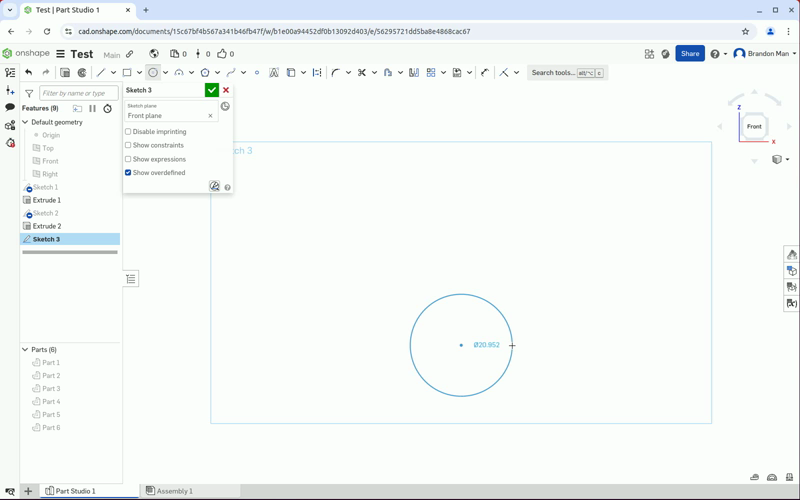
click(512, 345)
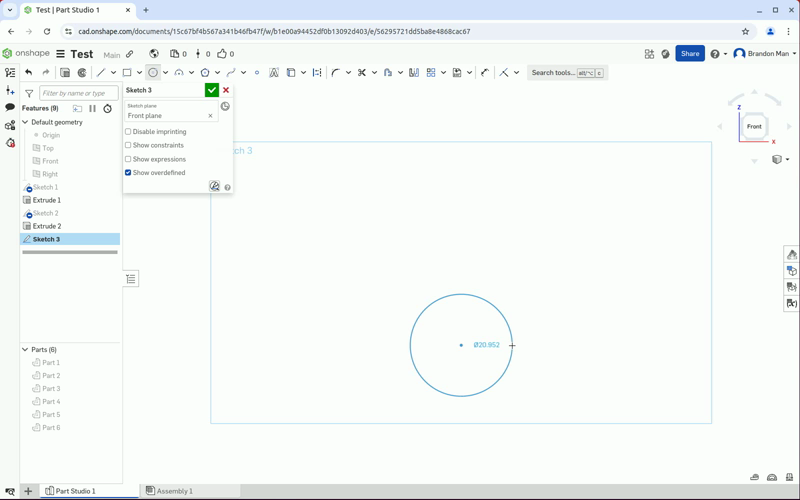
key(esc)
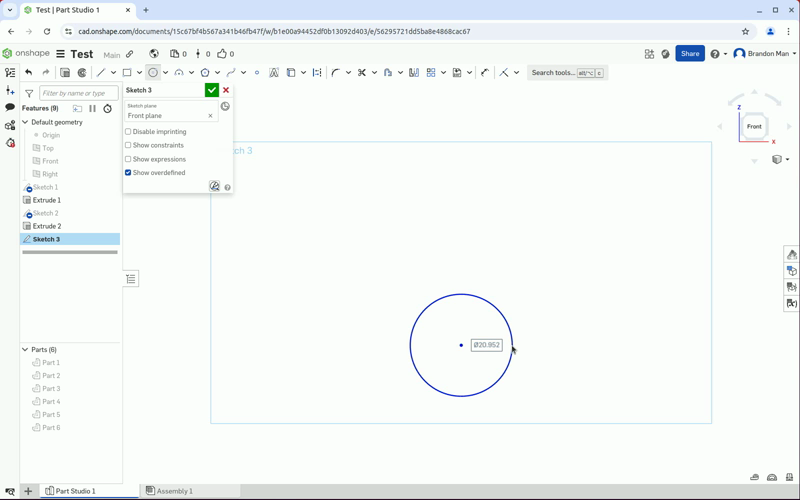
key(c)
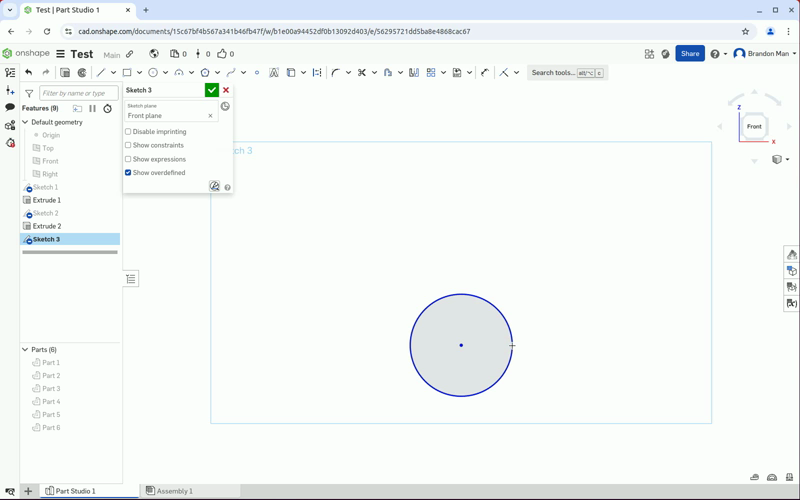
key_down(shift)
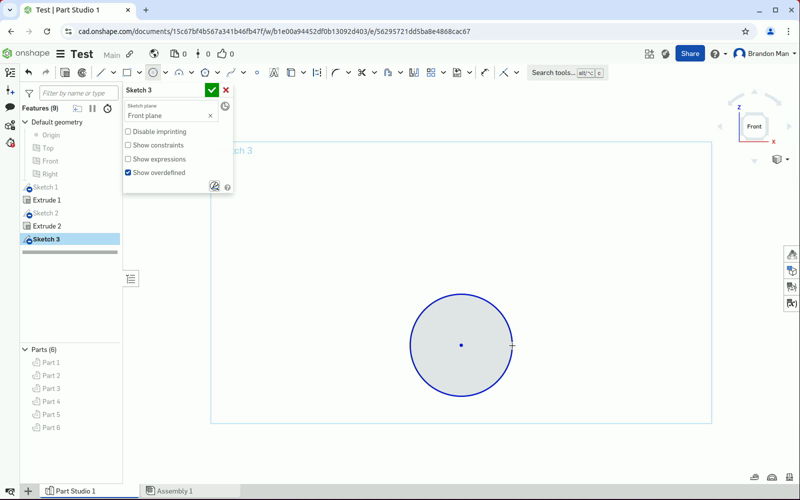
mouse_move(461, 345)
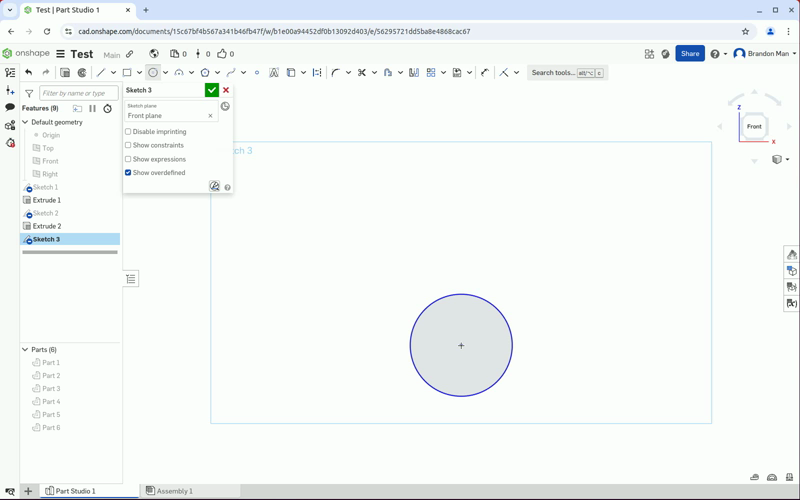
click(461, 345)
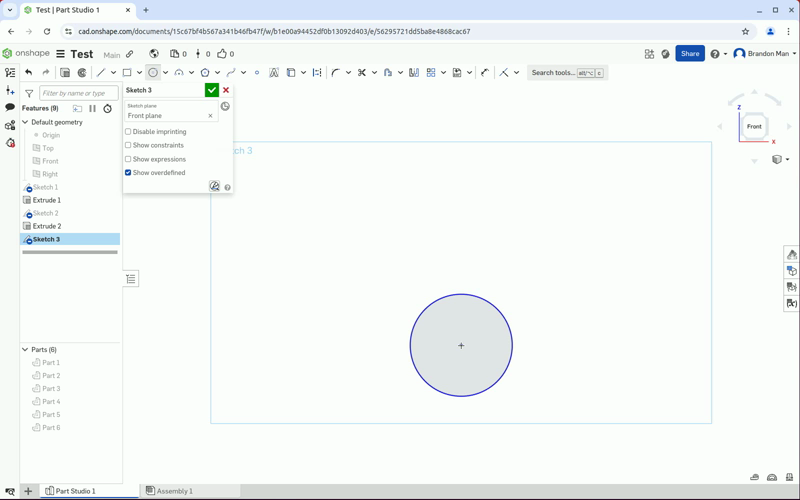
key_up(shift)
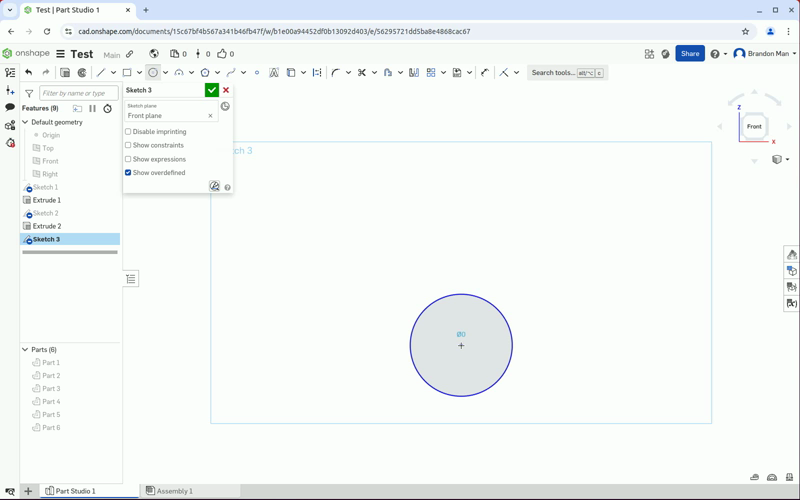
mouse_move(470, 345)
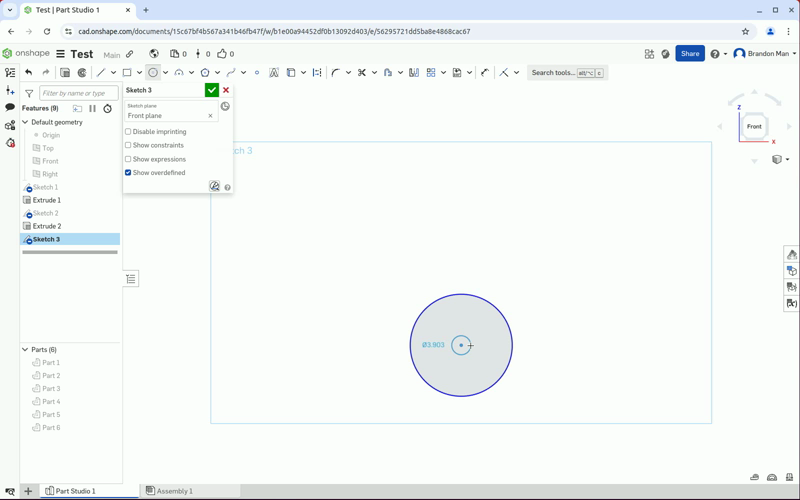
click(470, 345)
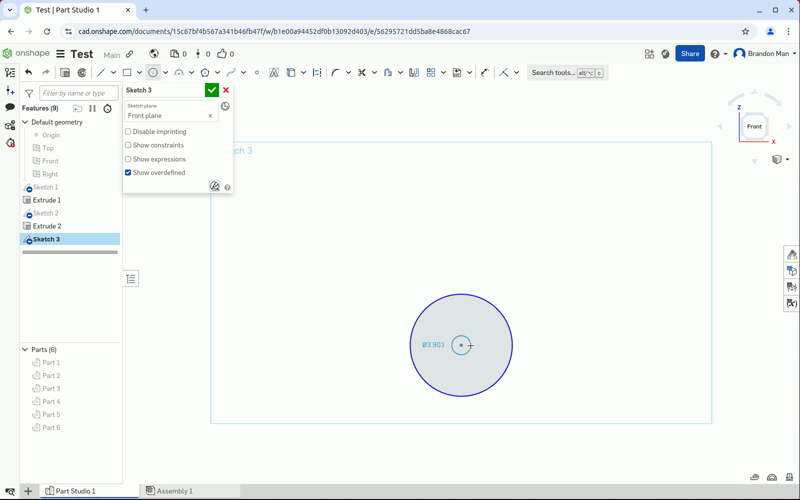
key(esc)
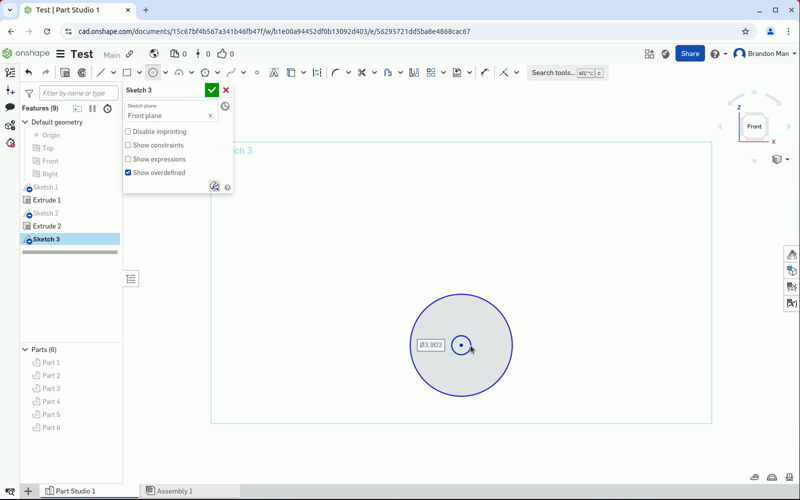
mouse_move(495, 374)
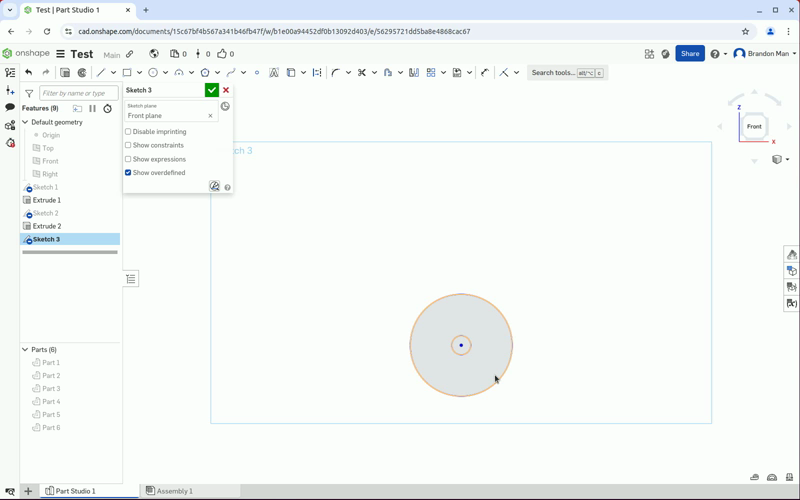
click(495, 374)
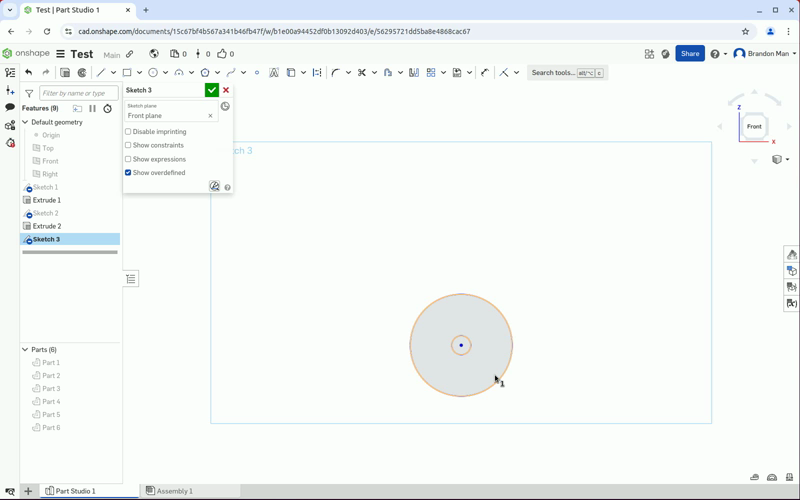
mouse_move(73, 352)
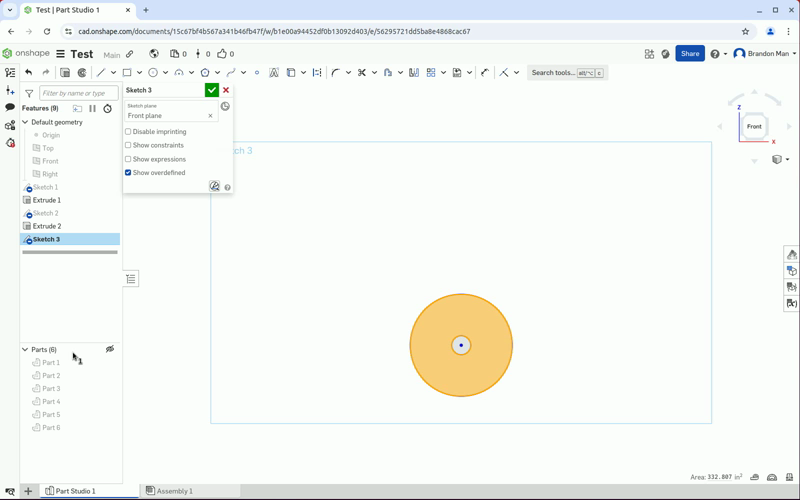
key(shift+y)
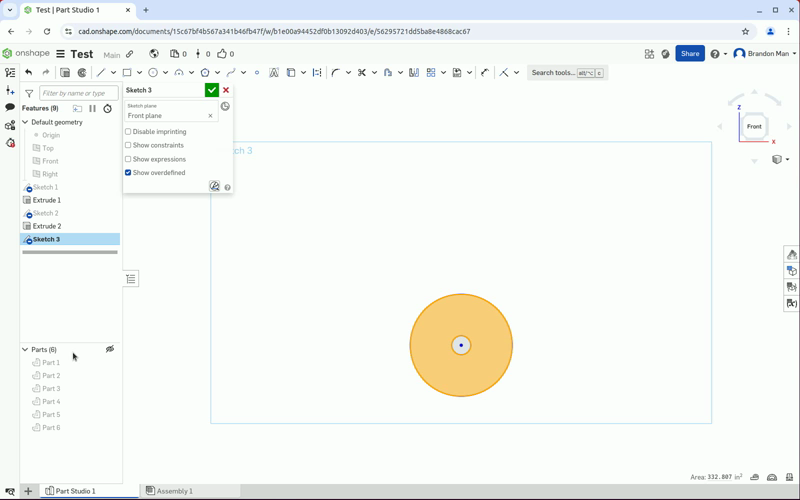
key(shift+e)
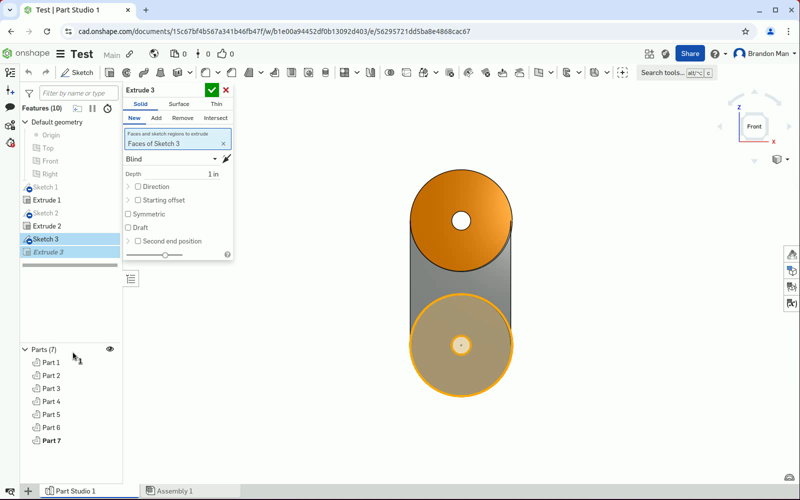
mouse_move(143, 106)
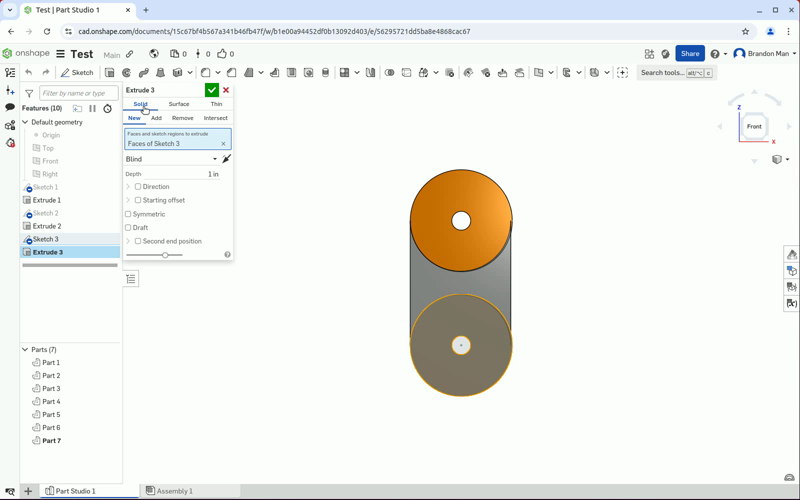
click(143, 106)
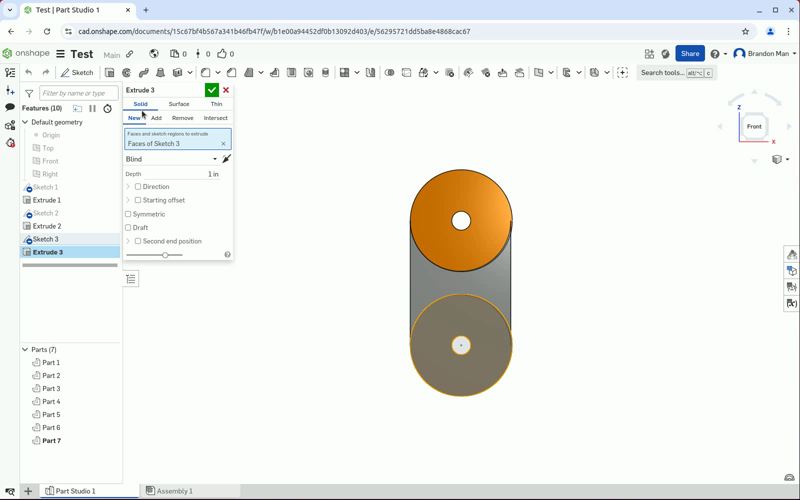
mouse_move(137, 120)
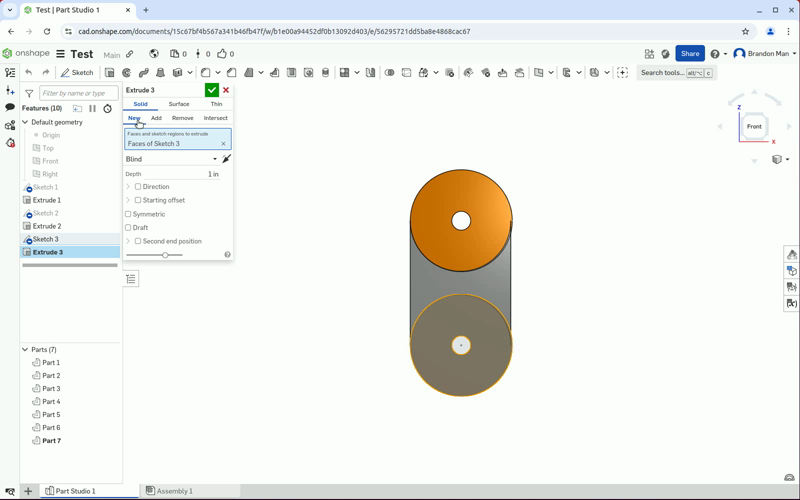
click(137, 120)
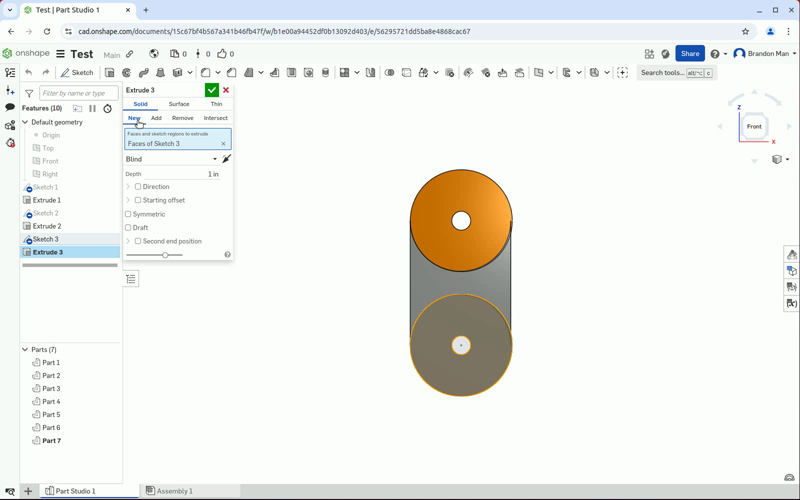
key(tab, 4)
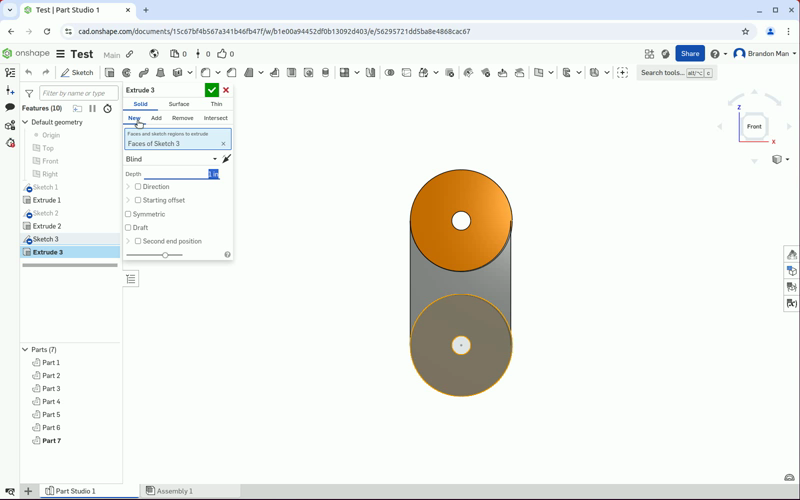
text(0.722)
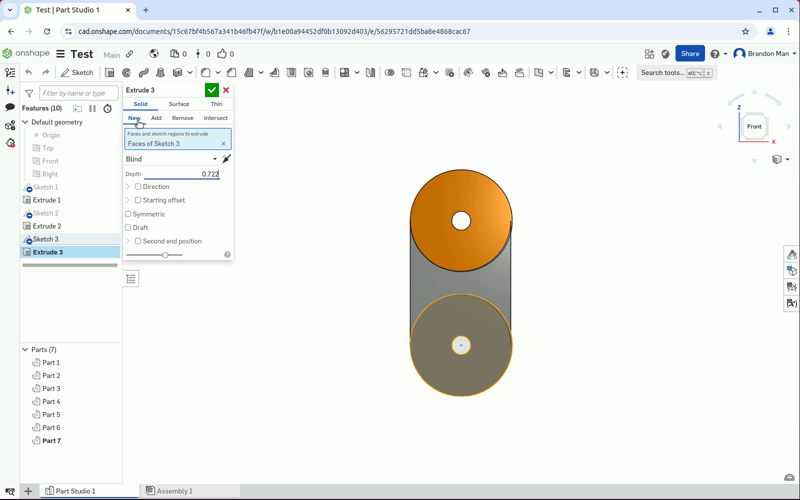
key(enter)
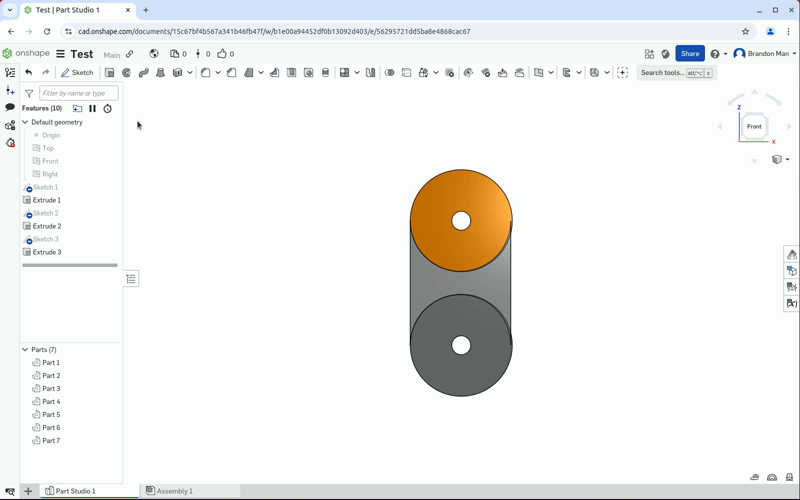
key(shift+h)
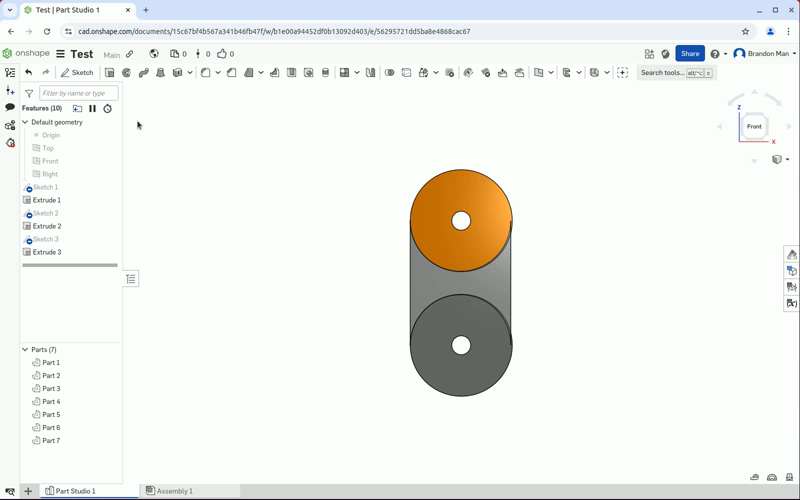
key(shift+h)
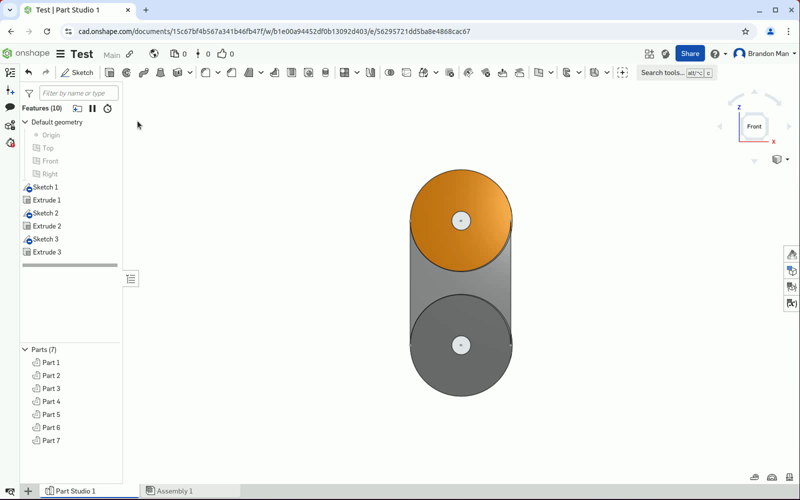
key(shift+7)
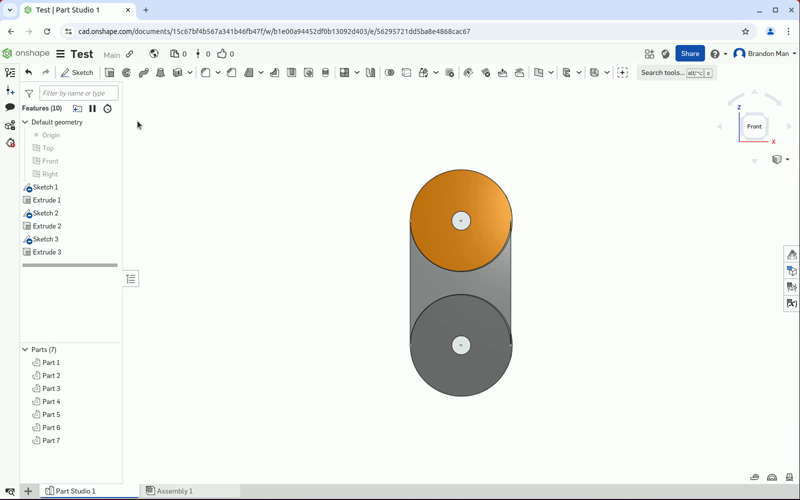
key(left, 2)
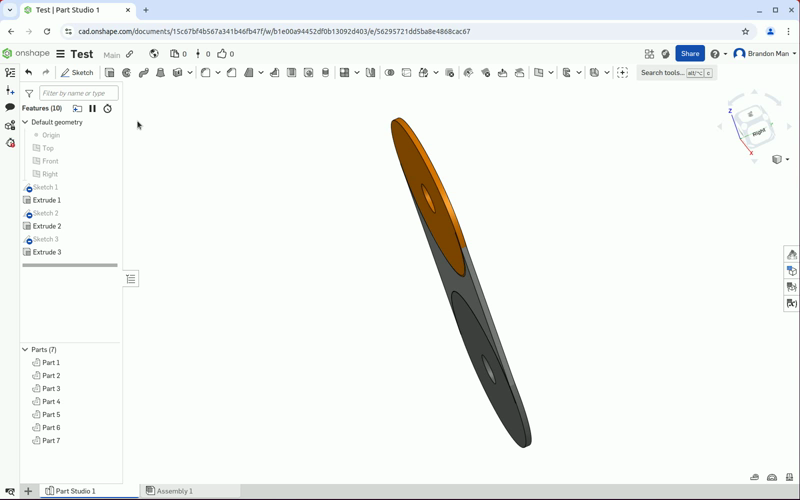
key(down, 2)
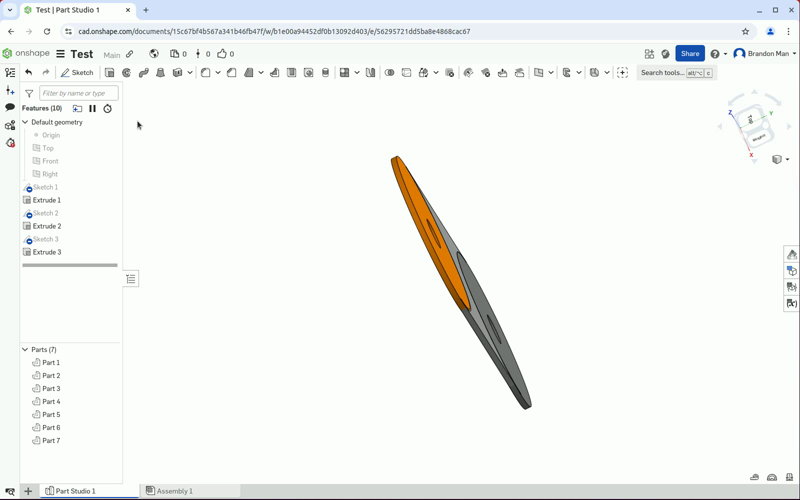
key(up, 2)
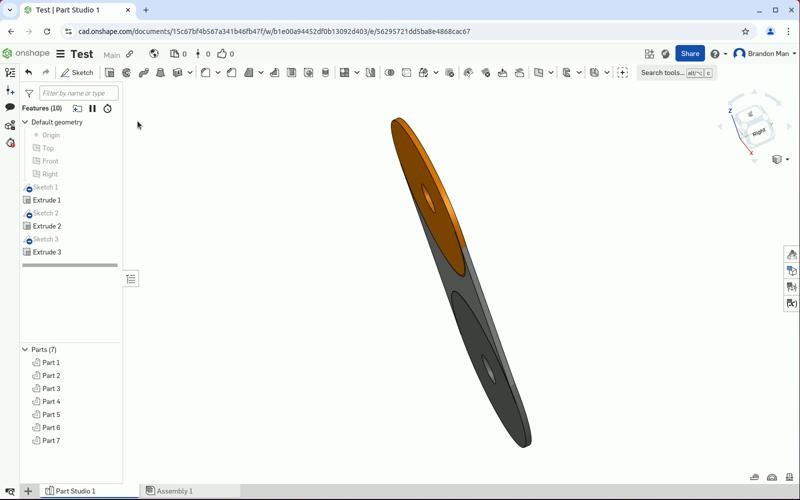
key(right, 2)
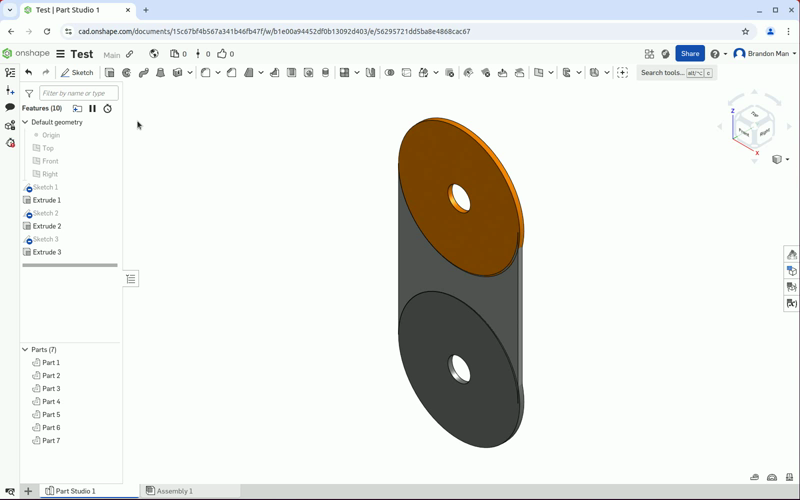
mouse_move(73, 189)
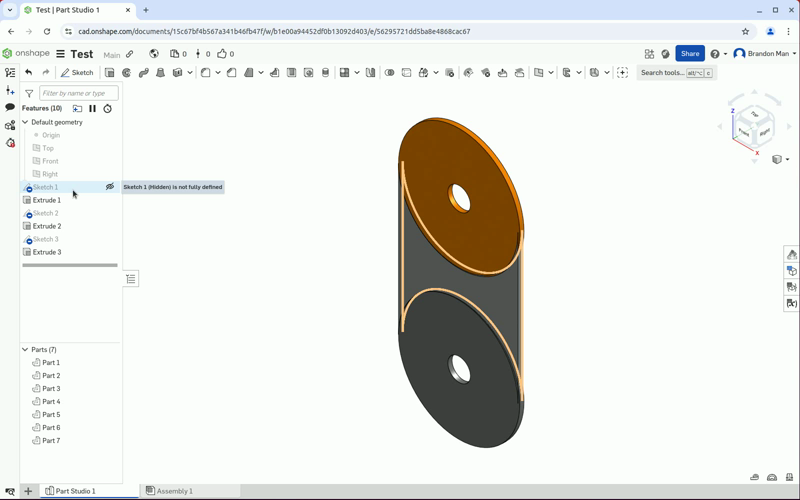
click(73, 189)